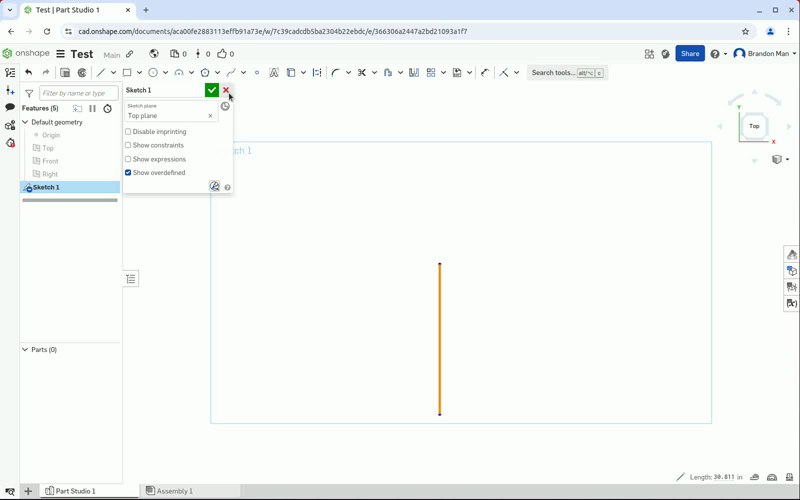
key(shift+h)
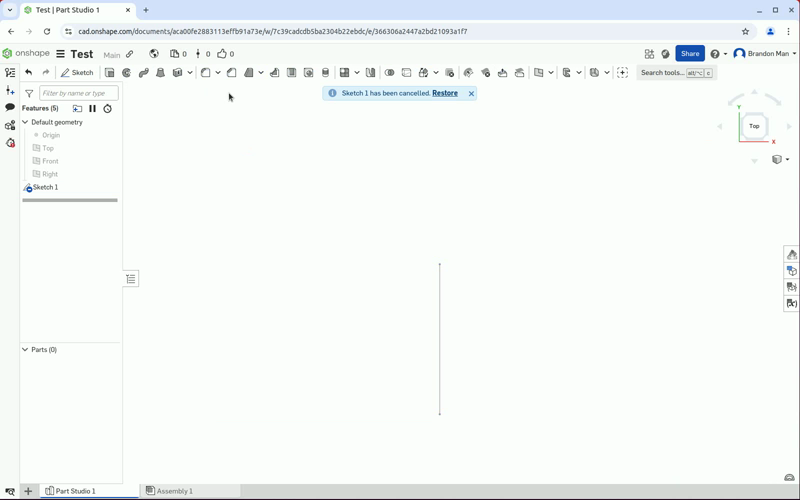
key(shift+s)
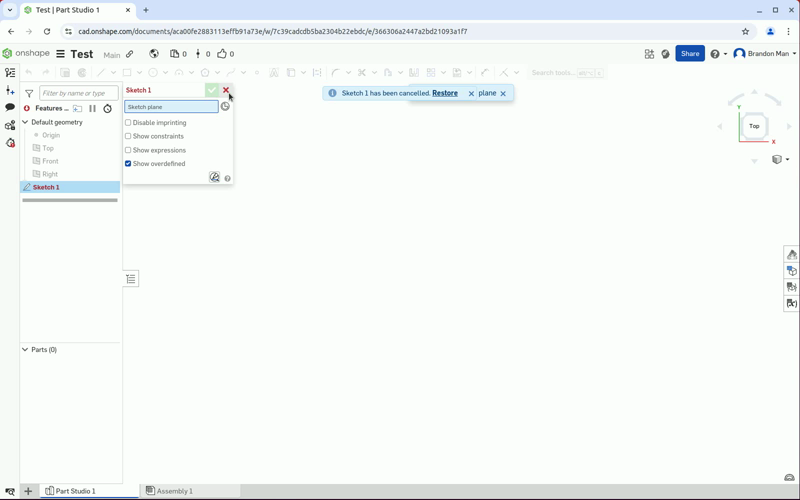
mouse_move(73, 150)
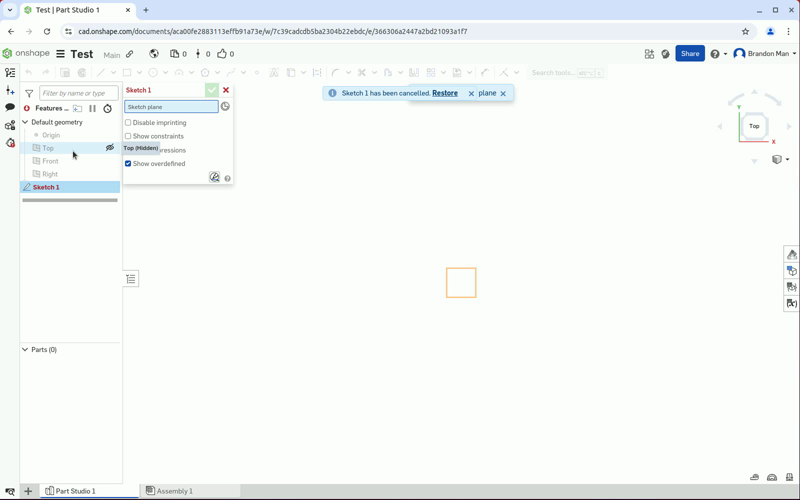
click(73, 150)
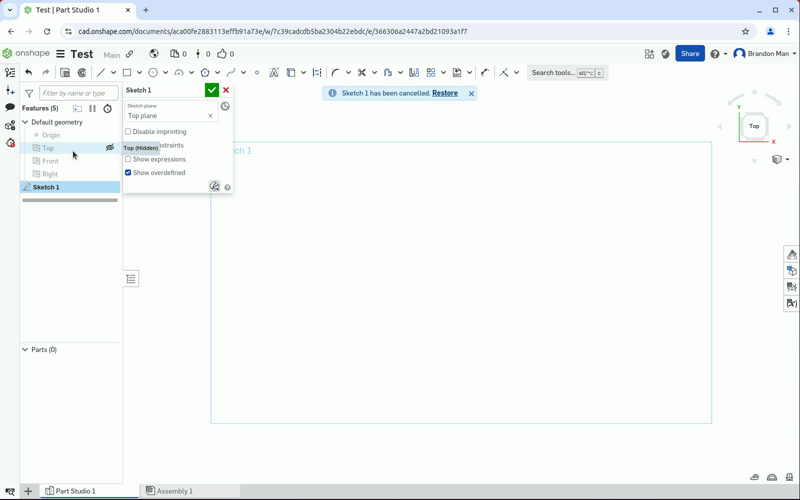
mouse_move(73, 352)
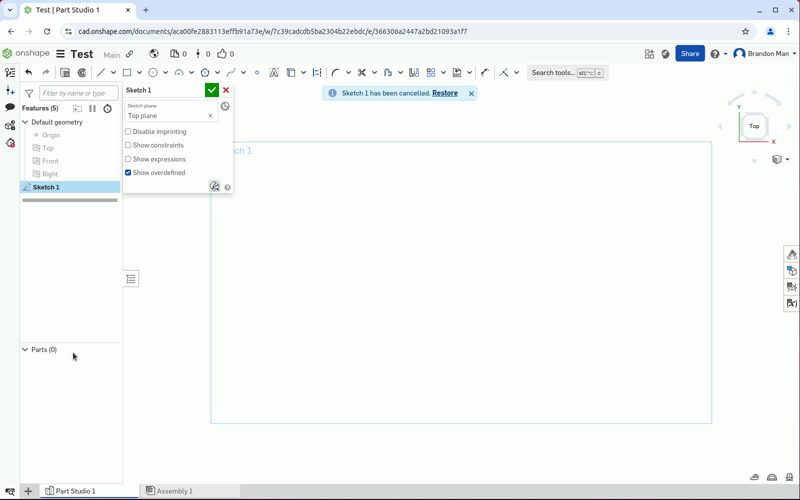
key(y)
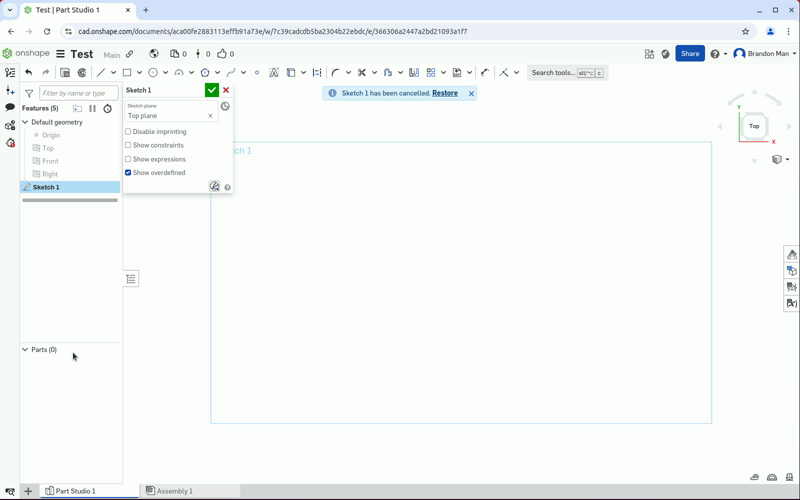
key(l)
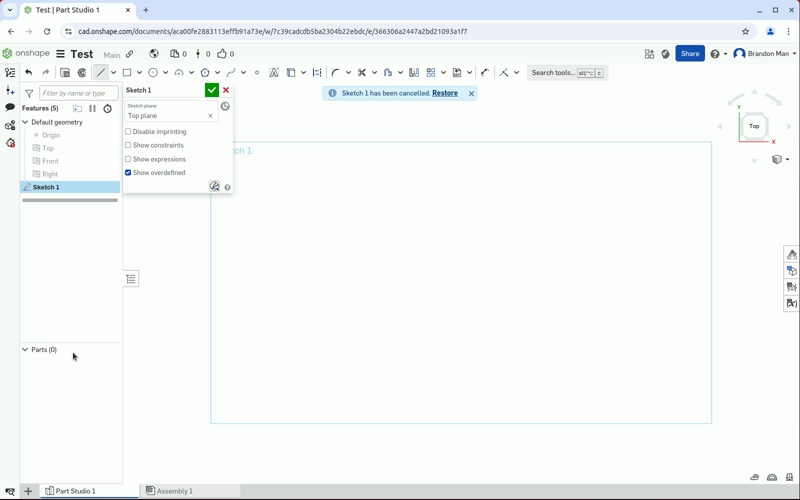
key_down(shift)
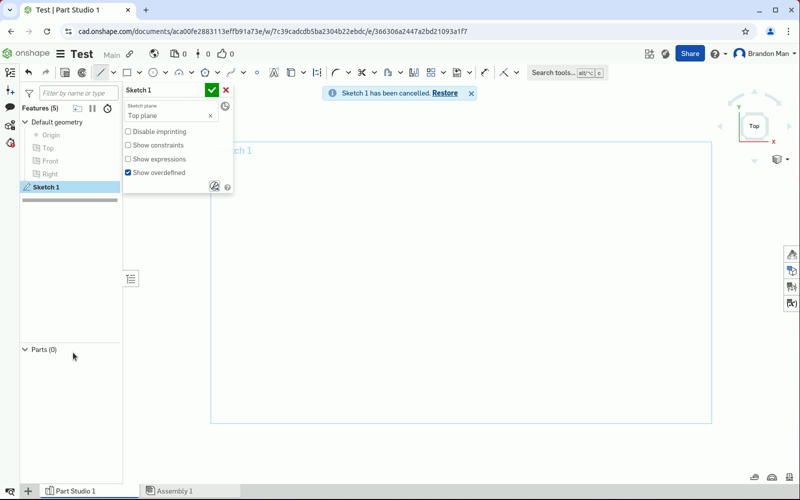
mouse_move(419, 324)
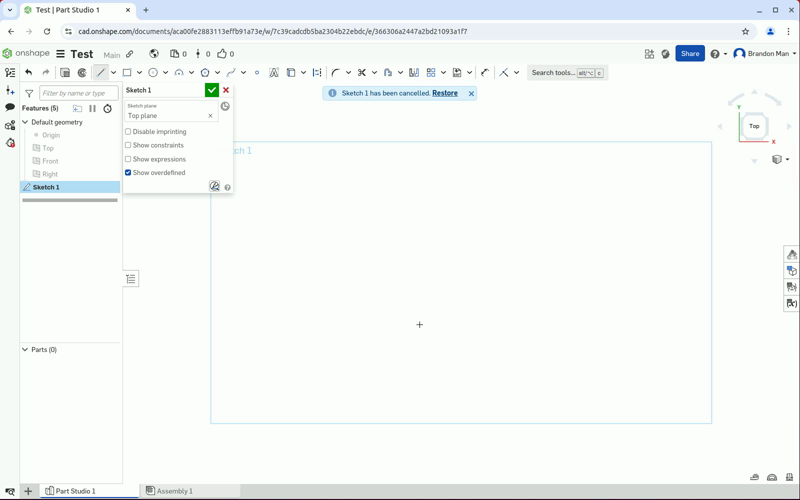
click(419, 324)
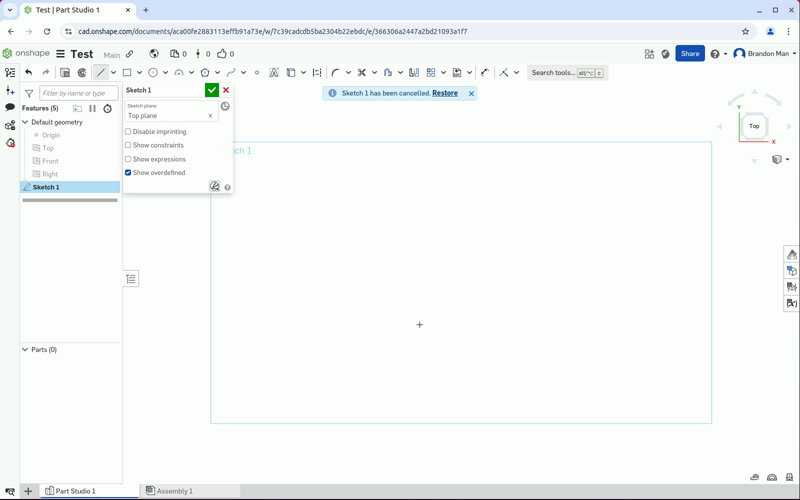
key_up(shift)
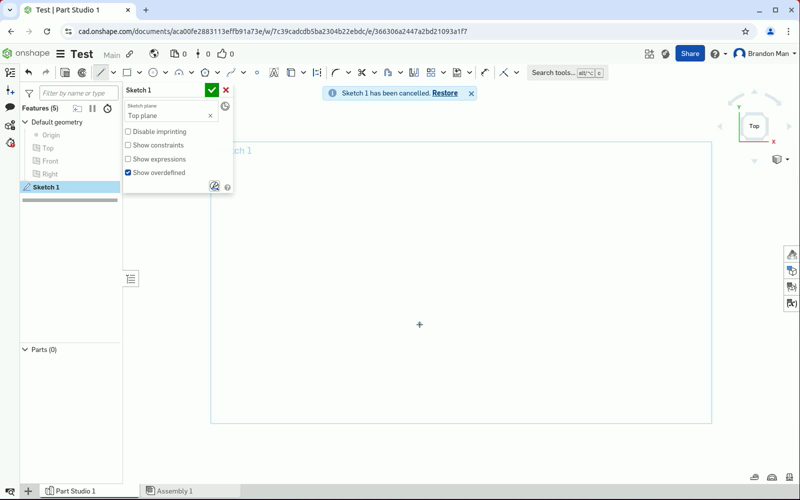
key_down(shift)
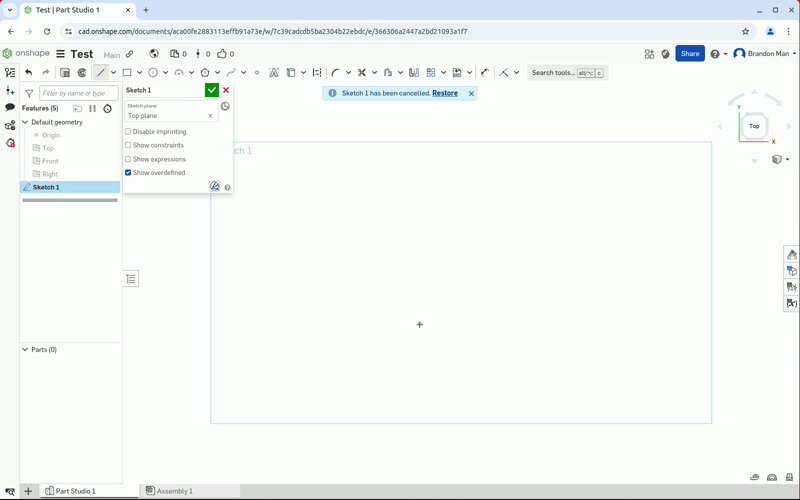
mouse_move(502, 324)
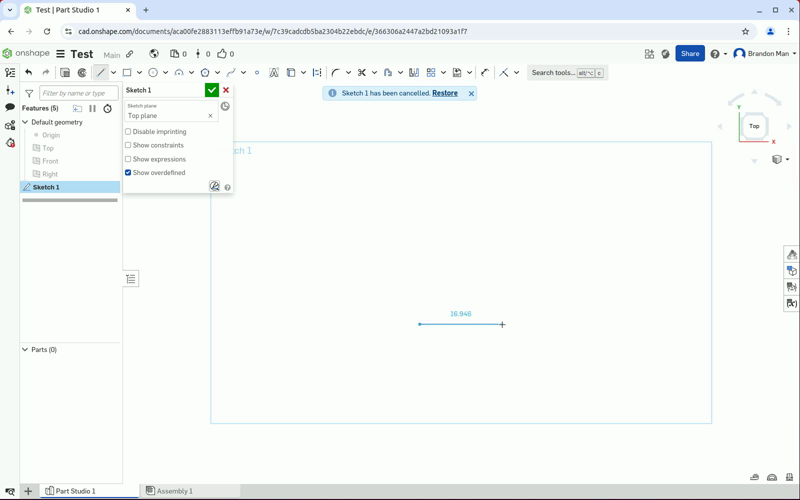
click(502, 324)
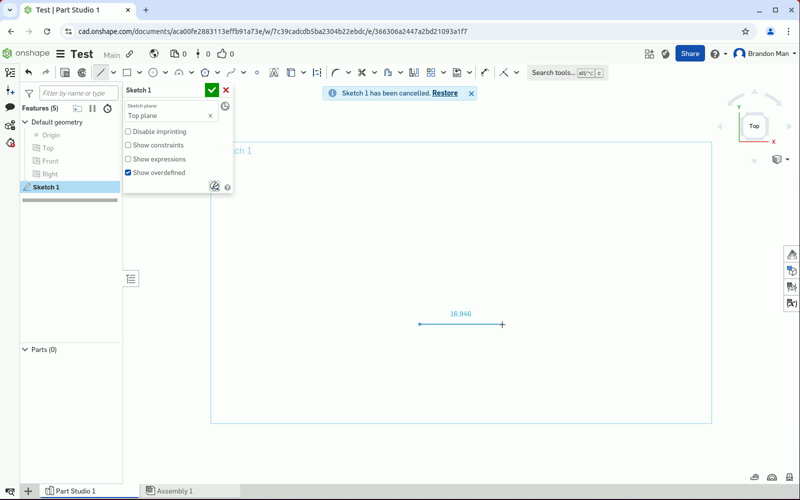
key_up(shift)
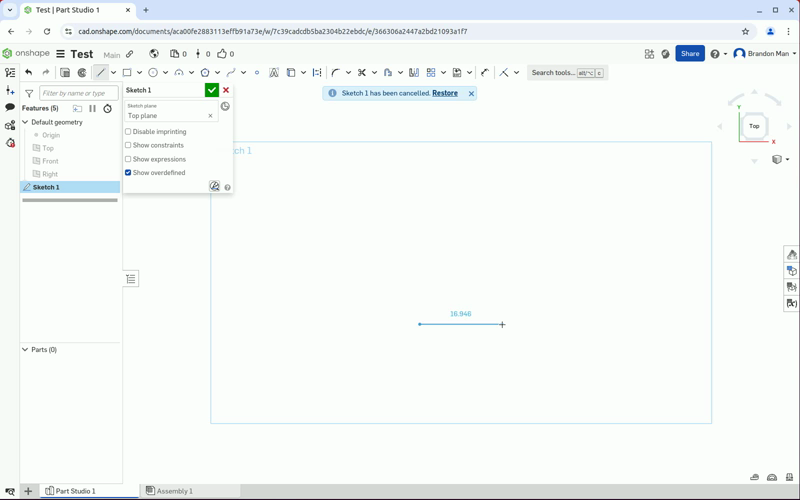
key_down(shift)
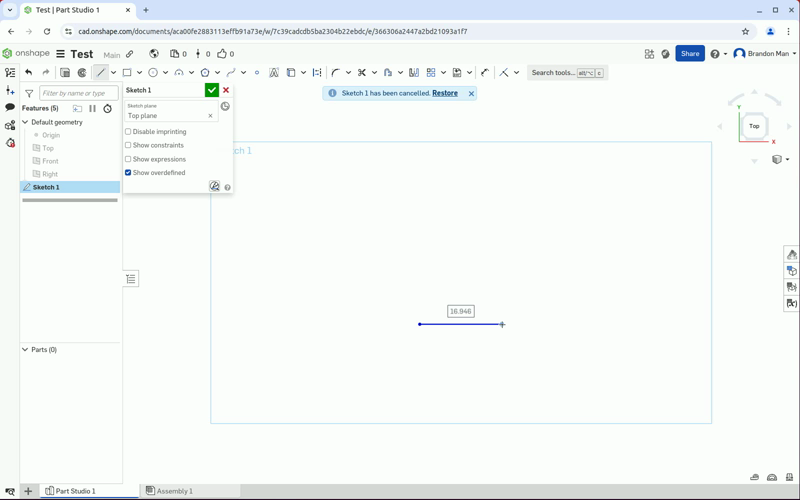
mouse_move(502, 241)
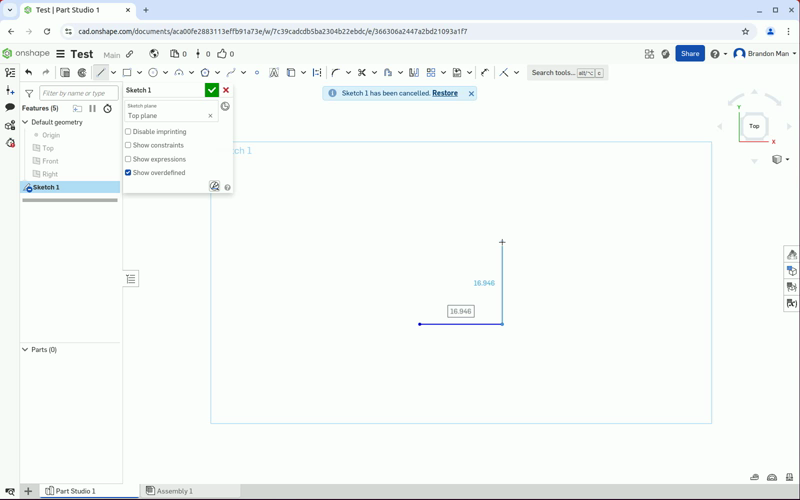
click(502, 241)
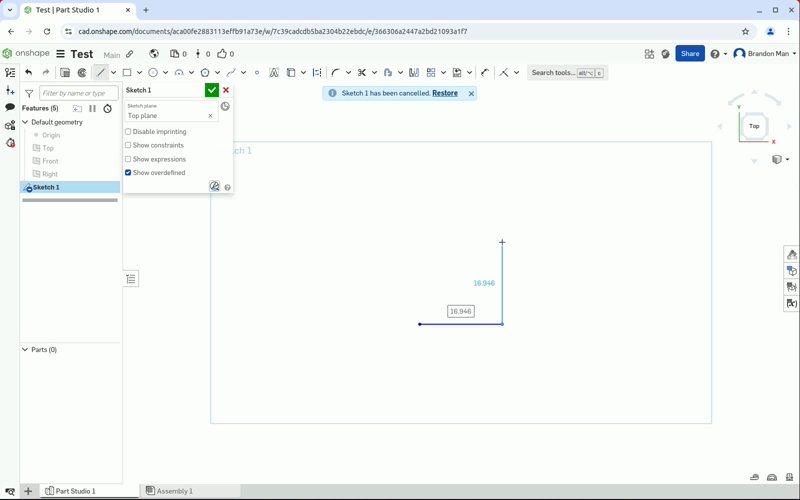
key_up(shift)
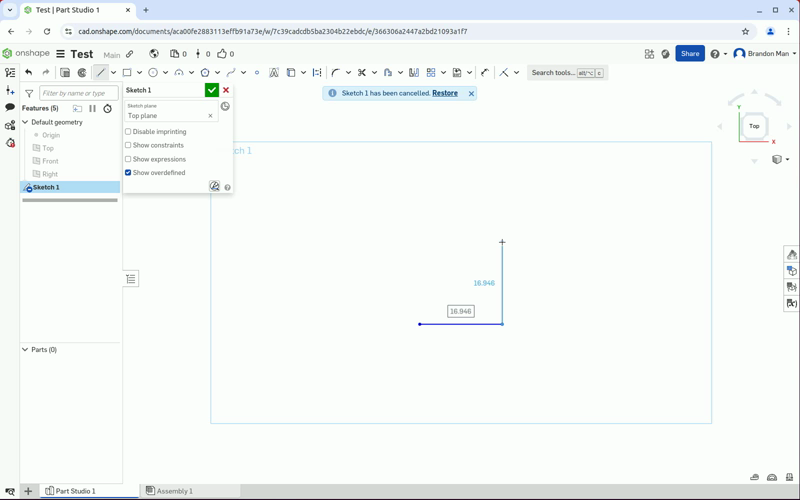
key_down(shift)
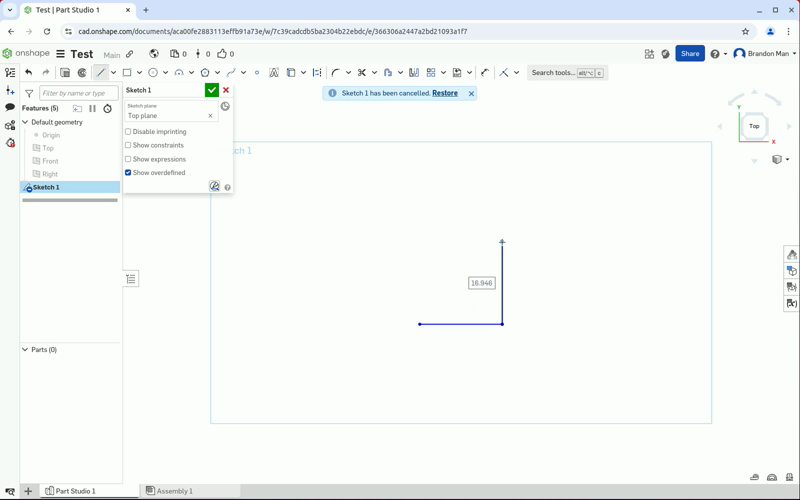
mouse_move(419, 241)
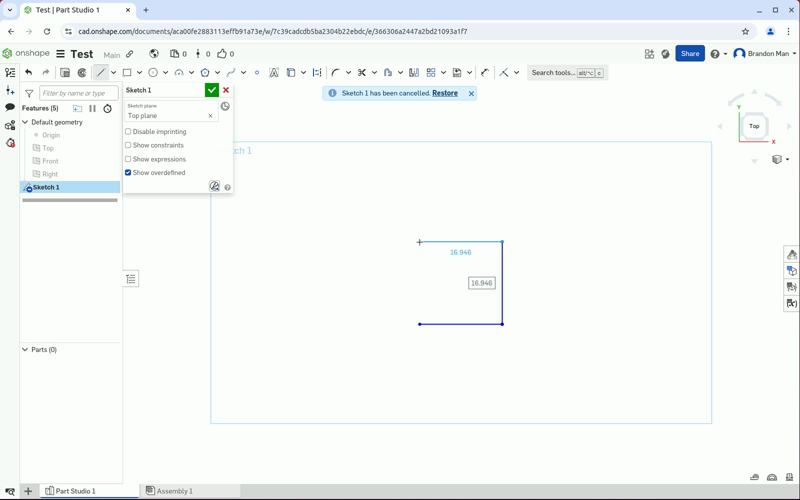
click(419, 241)
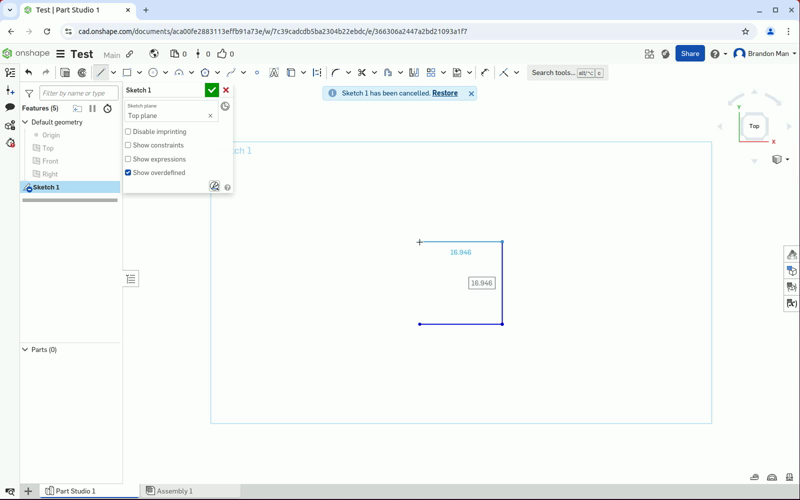
key_up(shift)
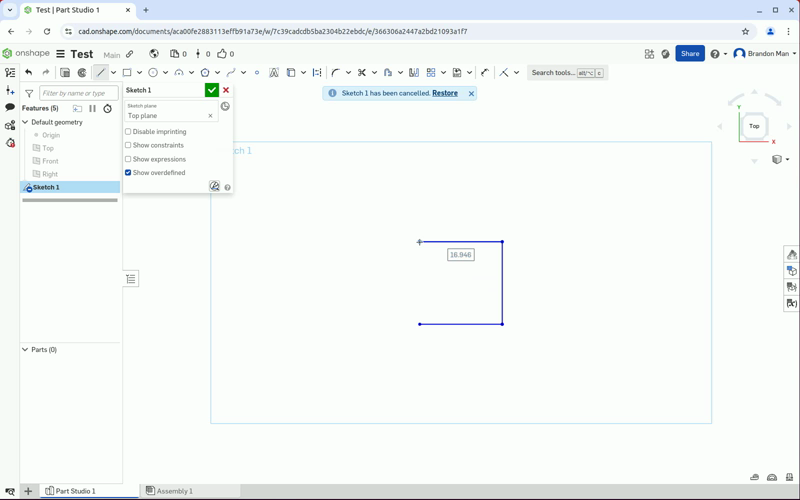
key_down(shift)
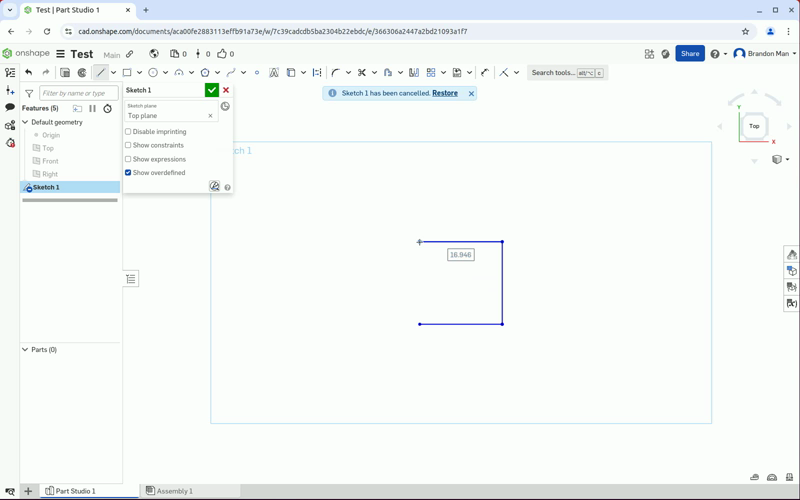
mouse_move(419, 324)
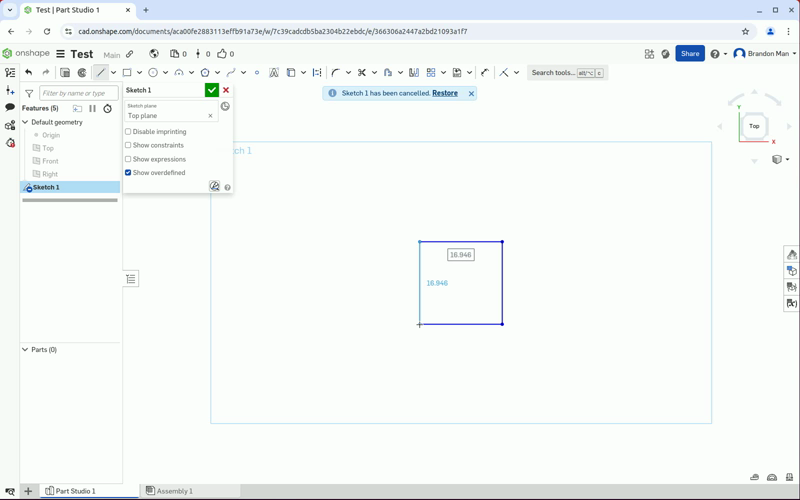
key_up(shift)
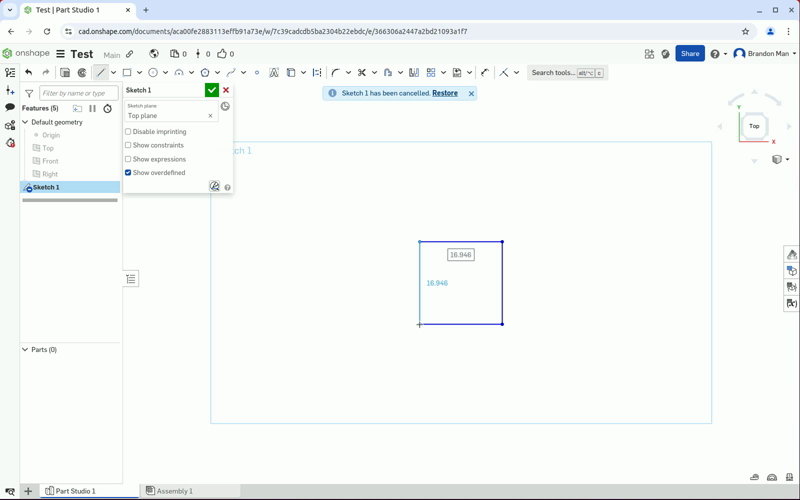
click(419, 324)
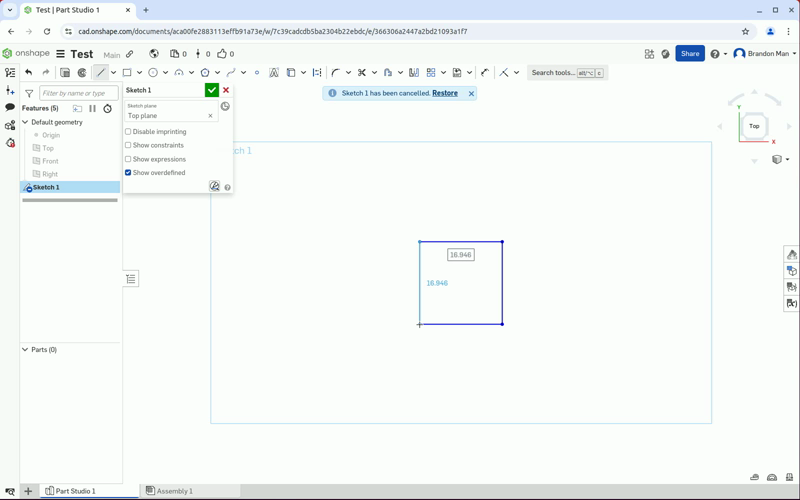
key(esc)
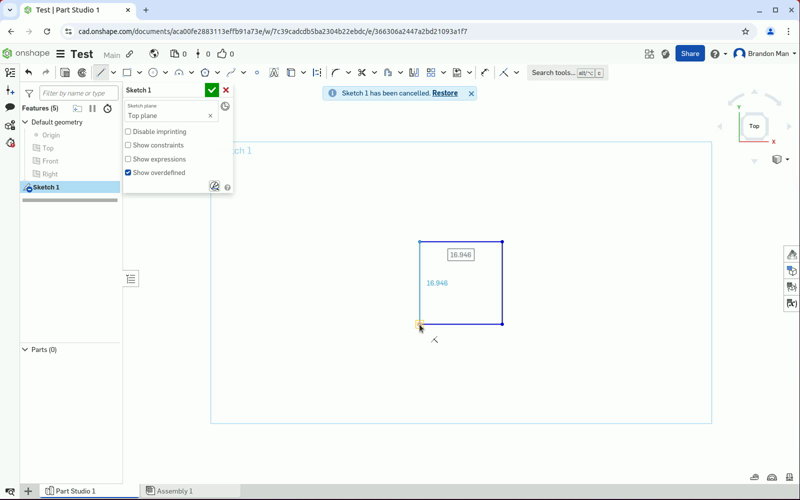
key(c)
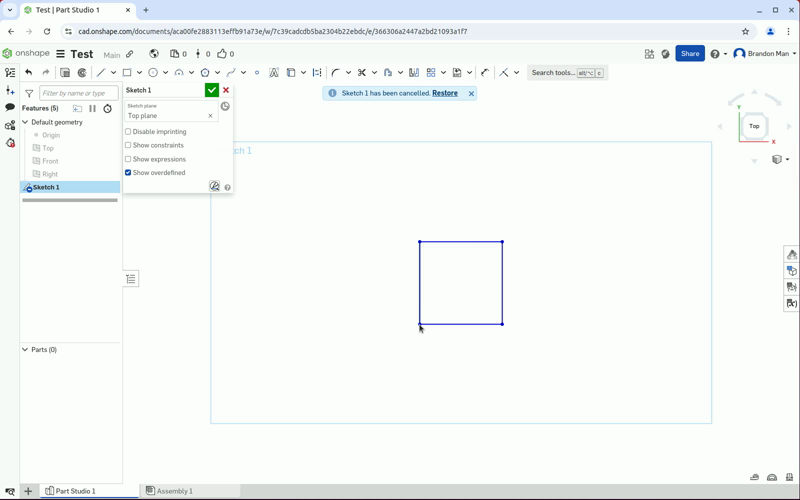
key_down(shift)
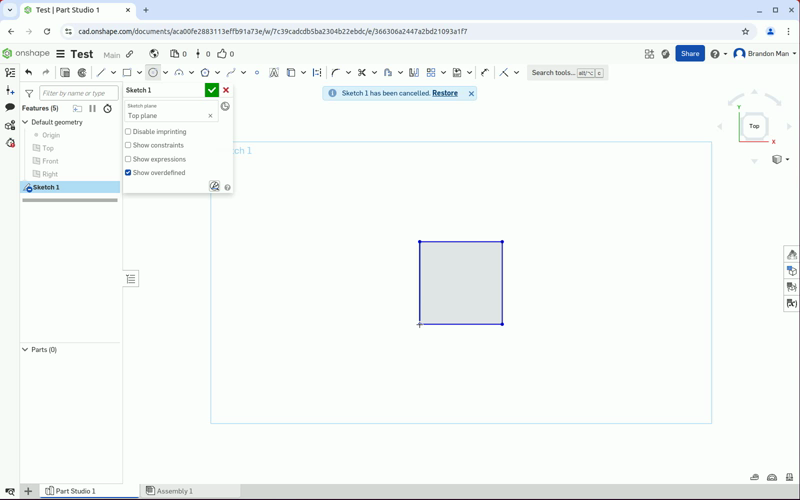
mouse_move(461, 282)
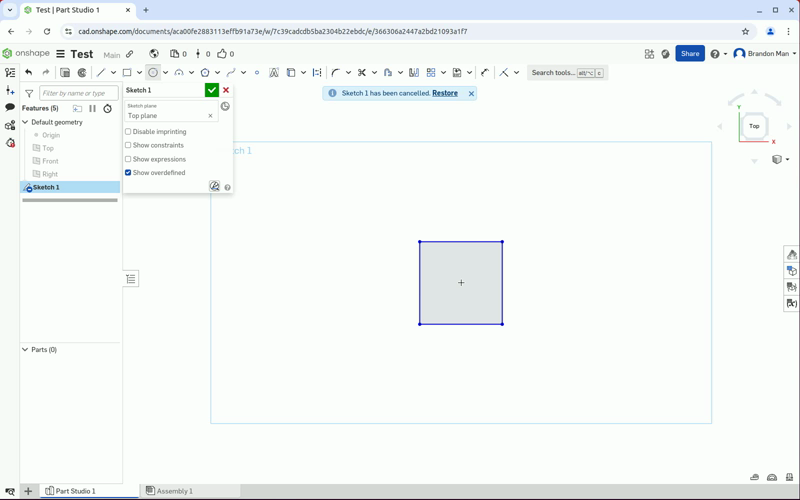
click(461, 282)
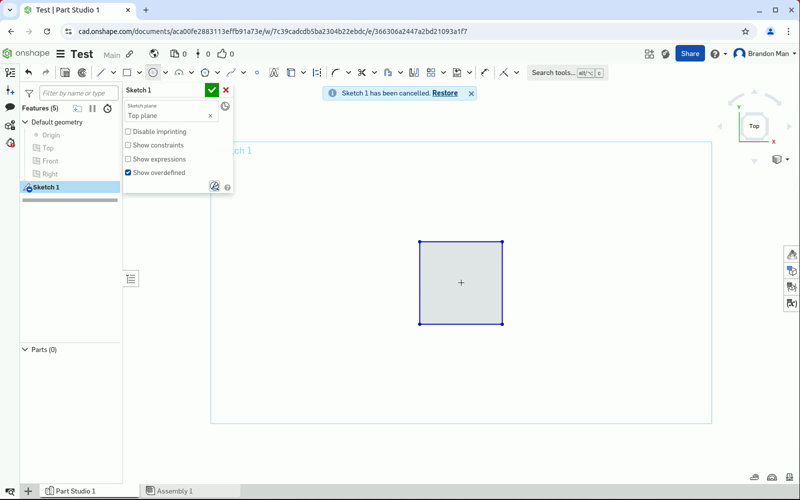
key_up(shift)
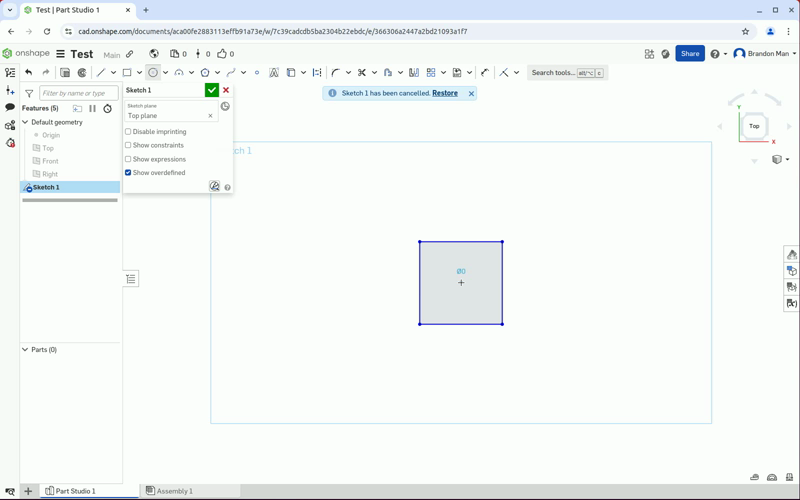
mouse_move(490, 282)
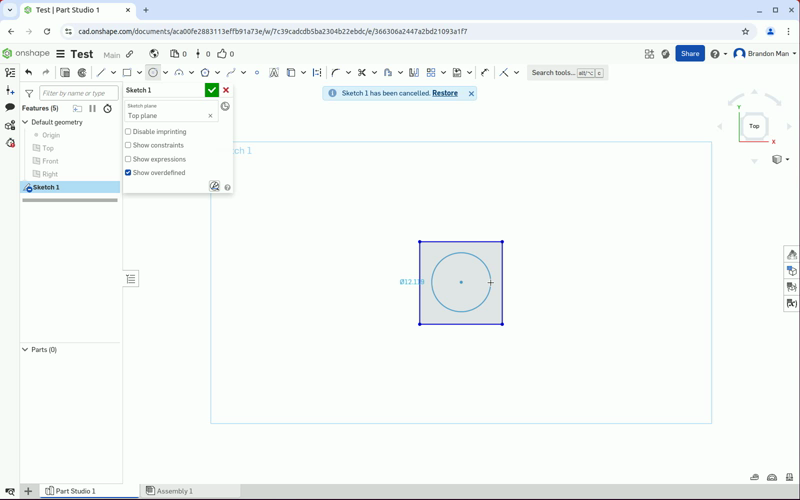
click(490, 282)
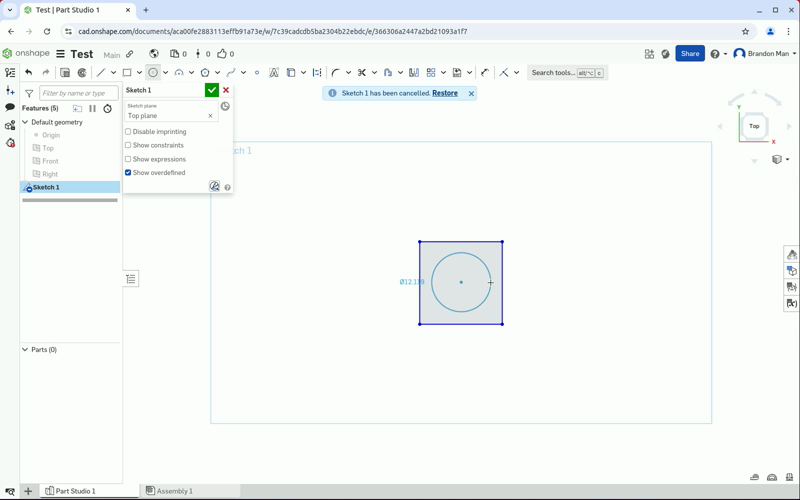
key(esc)
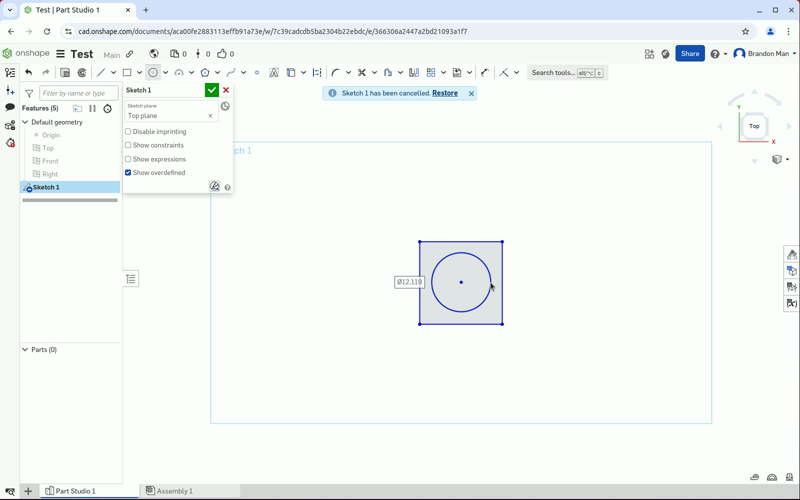
mouse_move(484, 312)
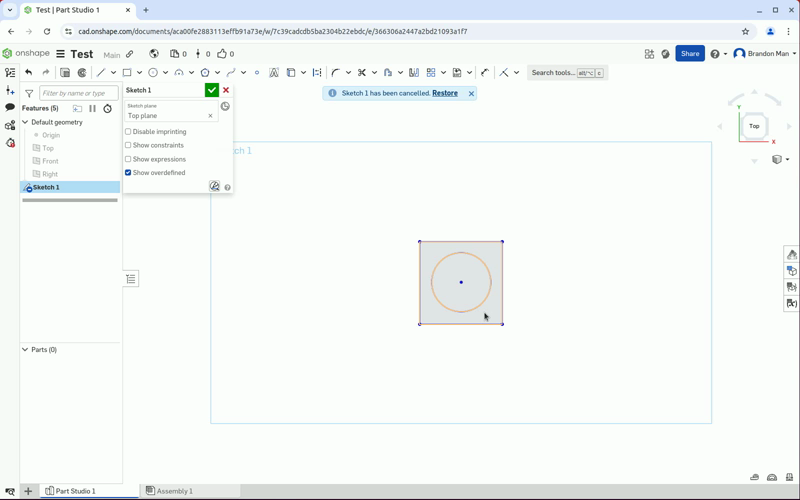
click(484, 312)
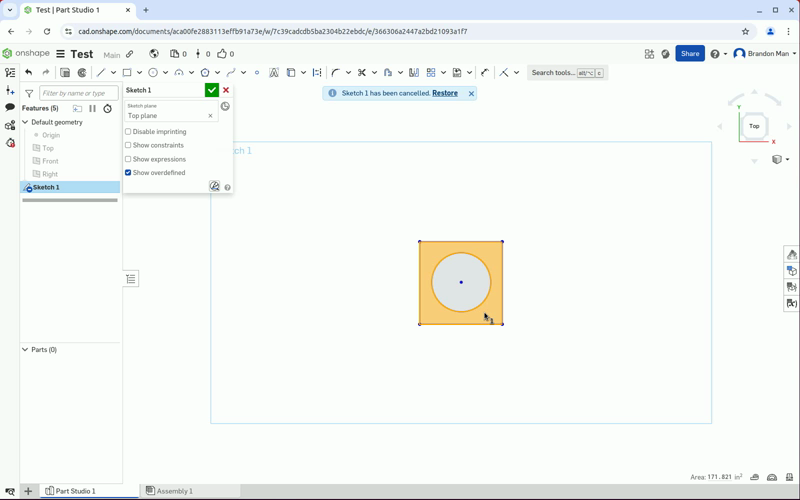
mouse_move(73, 352)
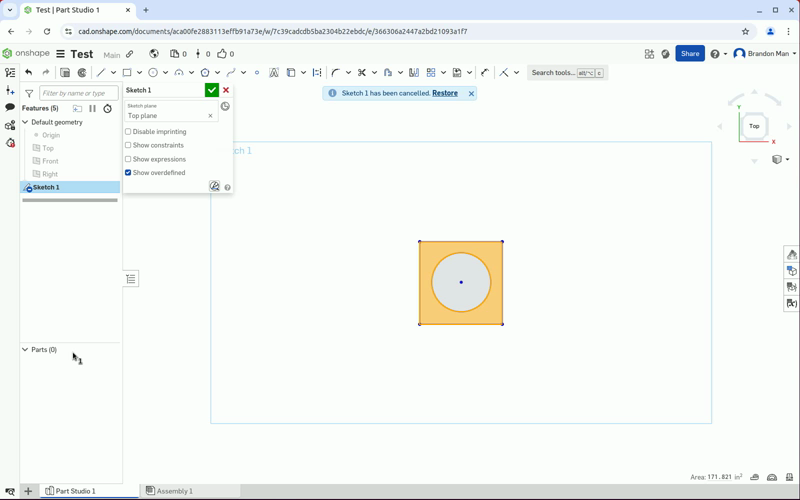
key(shift+y)
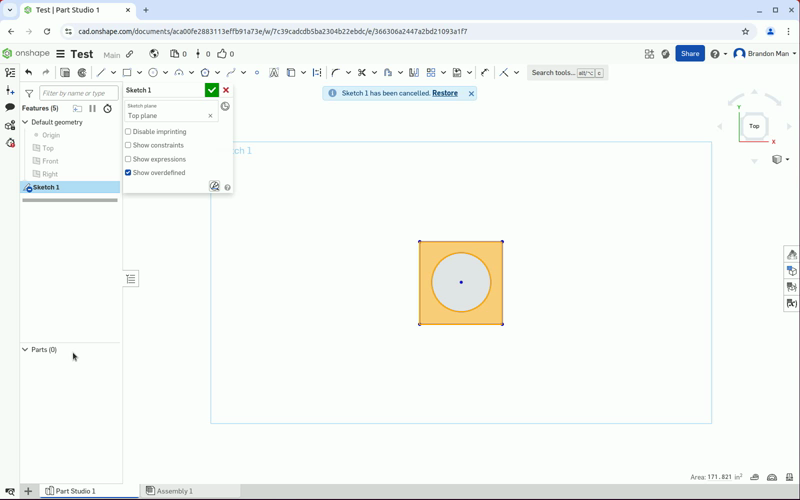
key(shift+e)
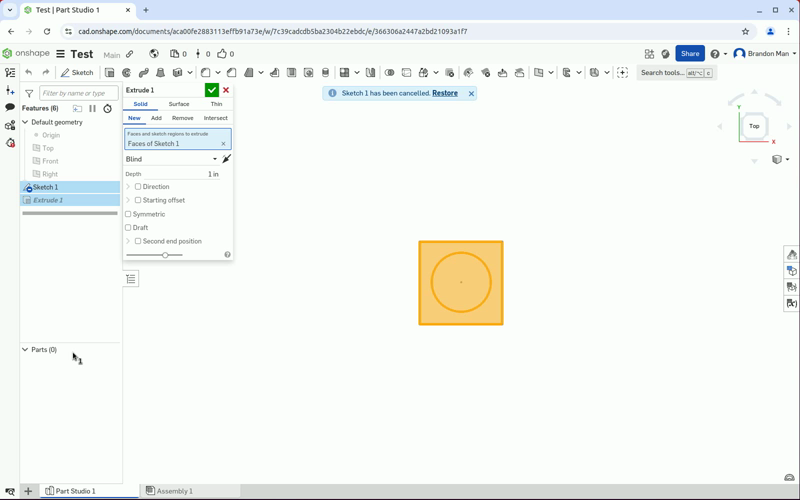
mouse_move(143, 106)
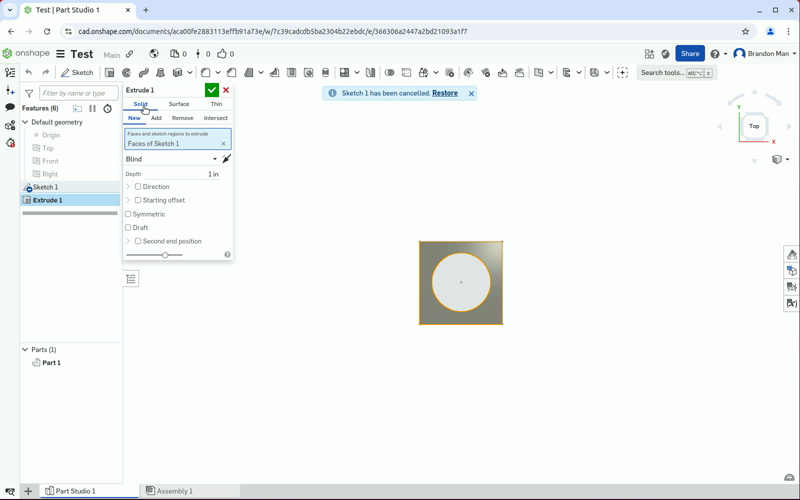
click(143, 106)
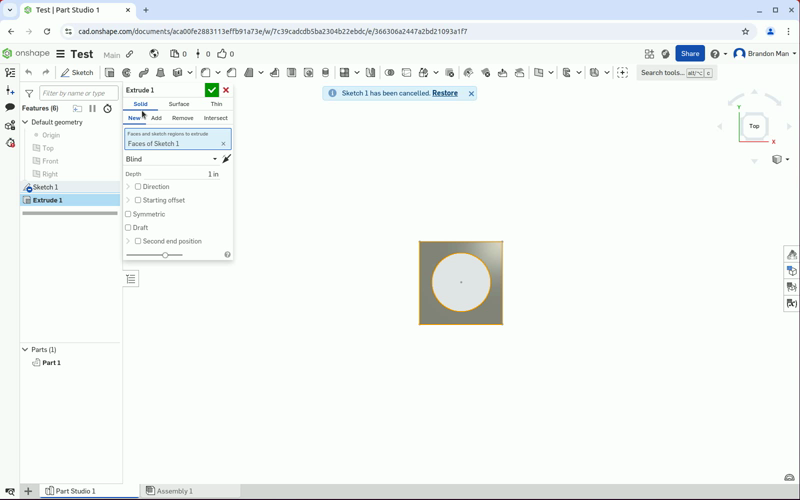
mouse_move(137, 120)
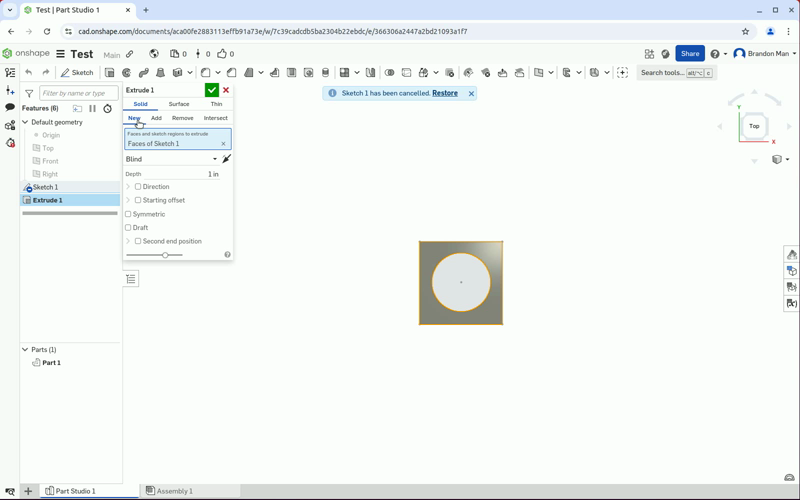
click(137, 120)
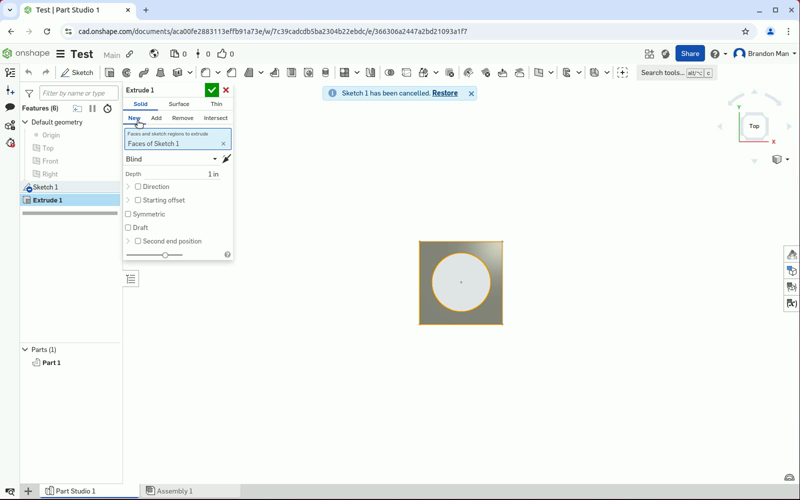
key(tab, 4)
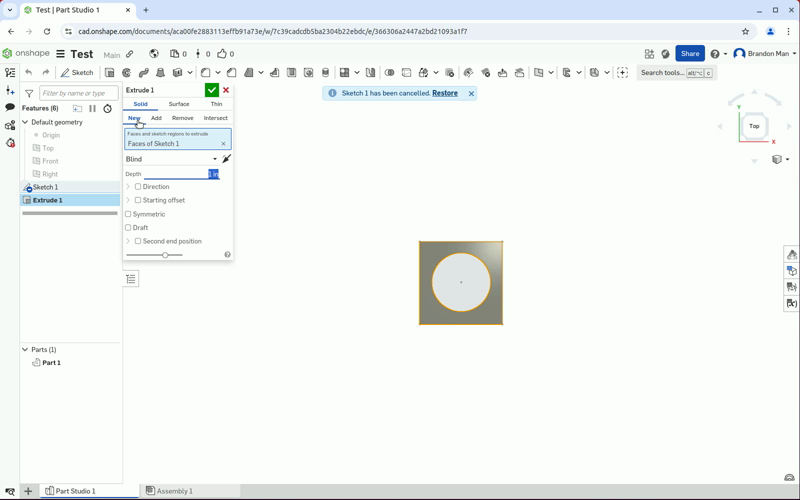
text(13.48)
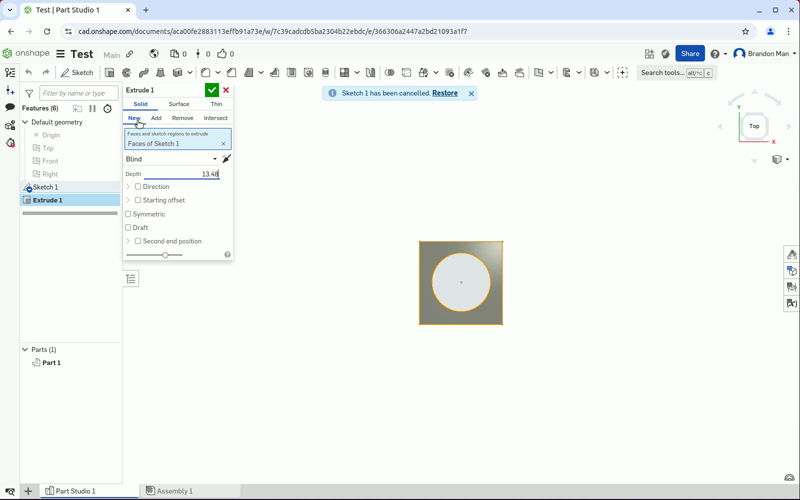
key(tab, 3)
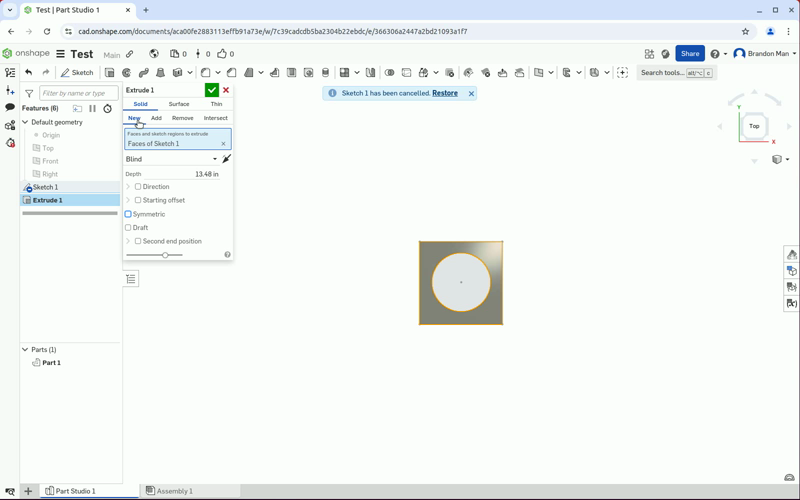
key(space)
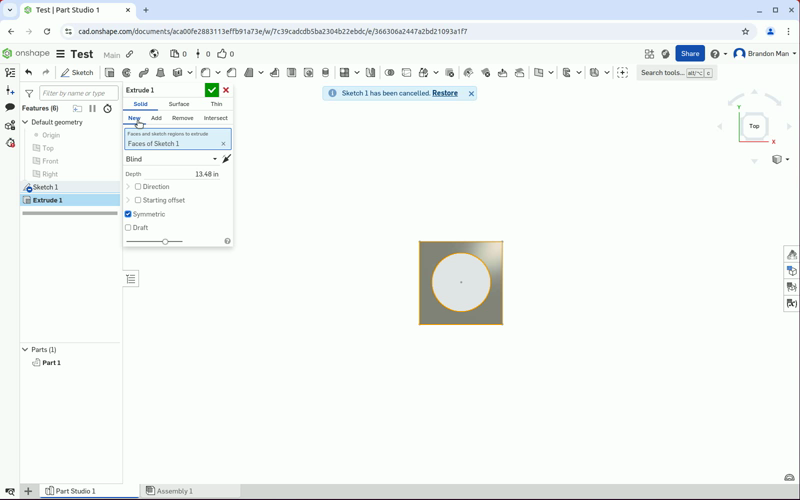
key(enter)
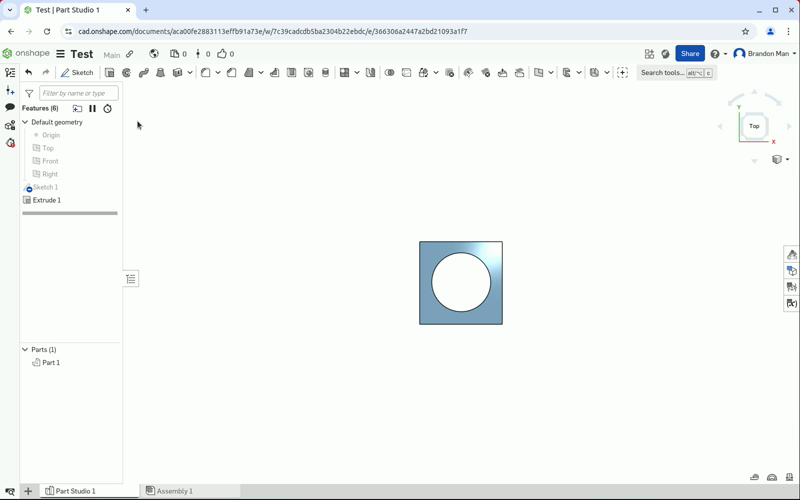
key(shift+h)
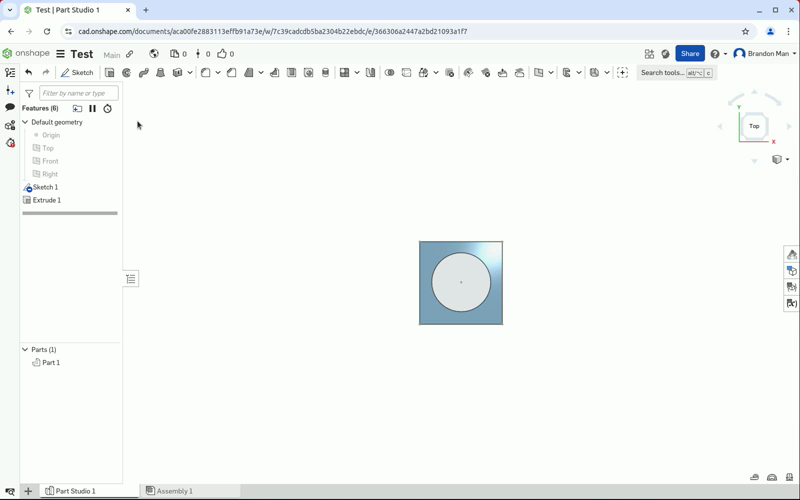
key(shift+h)
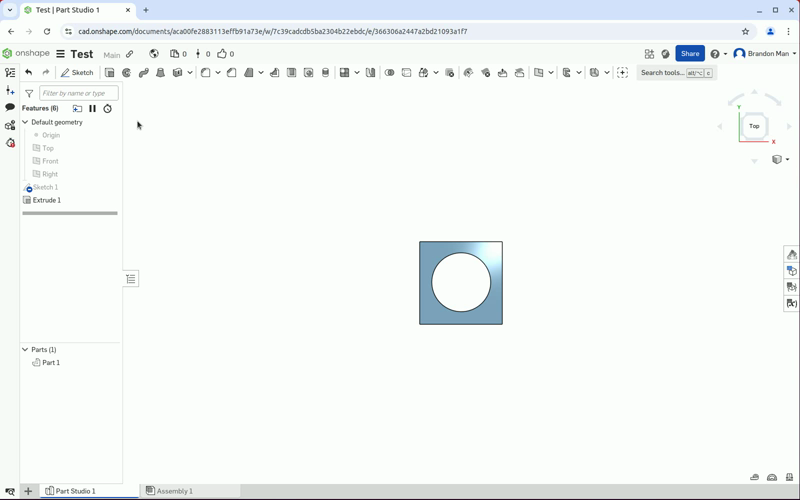
mouse_move(73, 189)
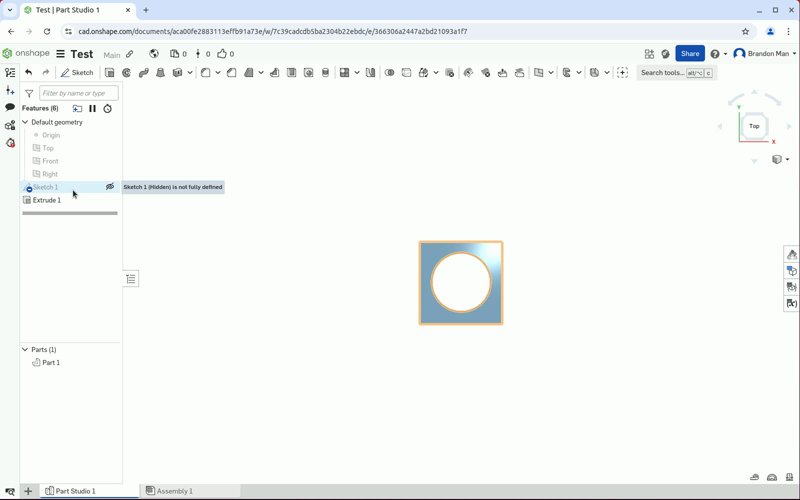
click(73, 189)
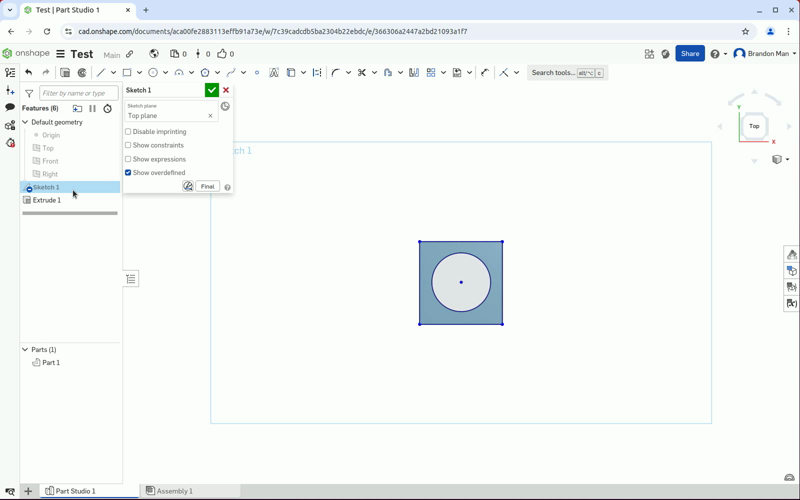
mouse_move(229, 92)
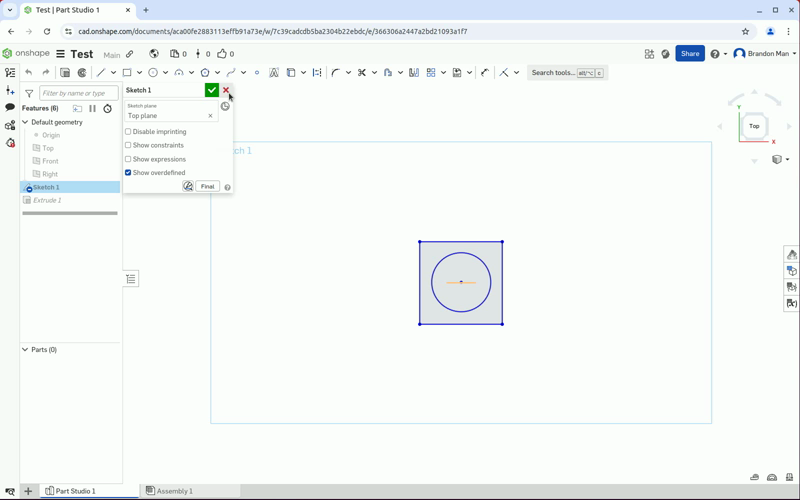
click(229, 92)
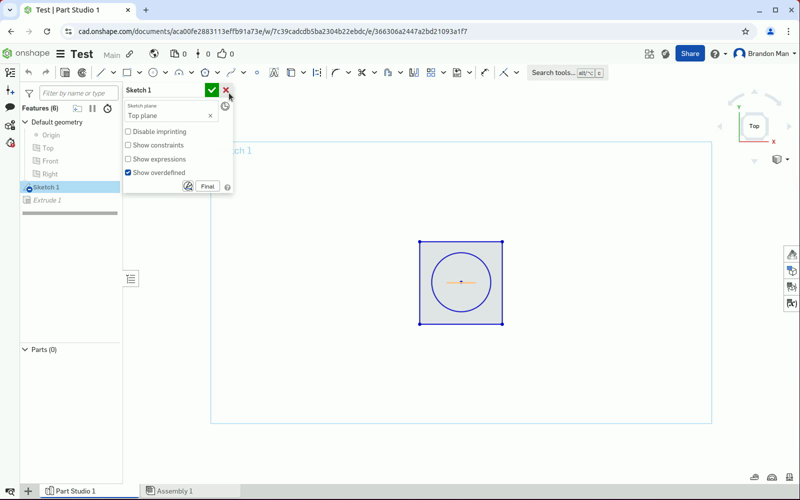
key(shift+s)
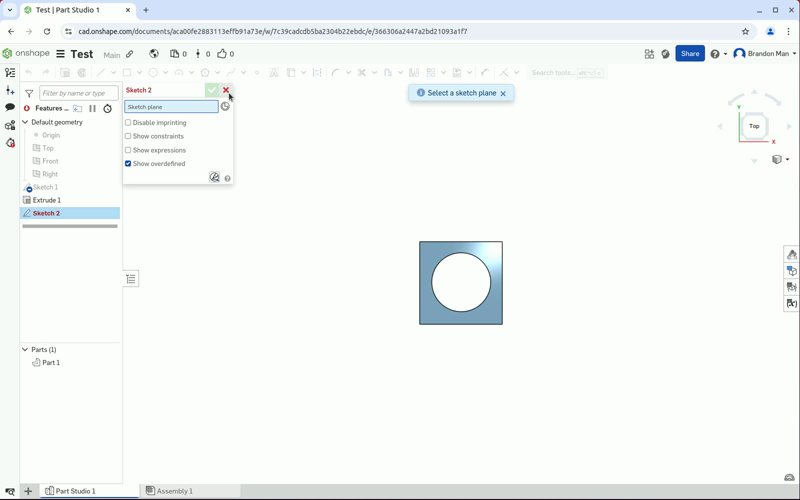
mouse_move(73, 150)
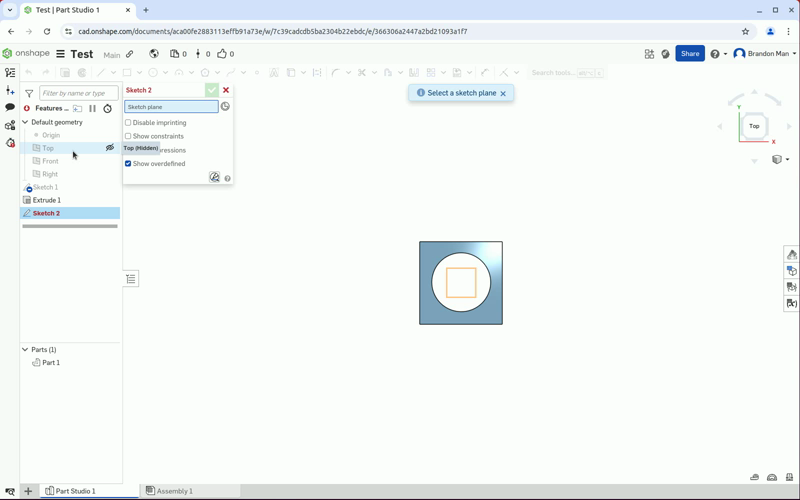
click(73, 150)
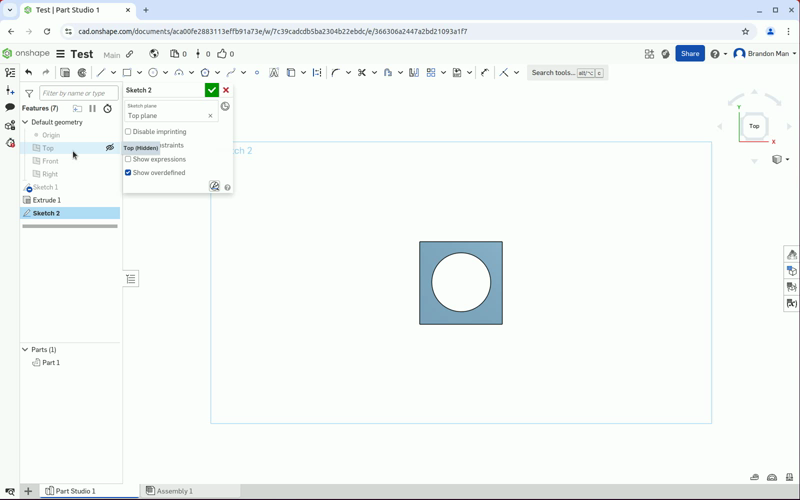
mouse_move(73, 352)
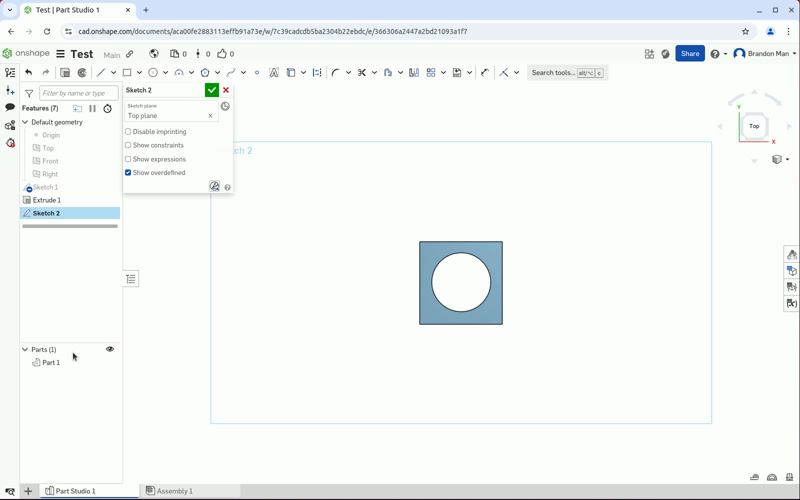
key(y)
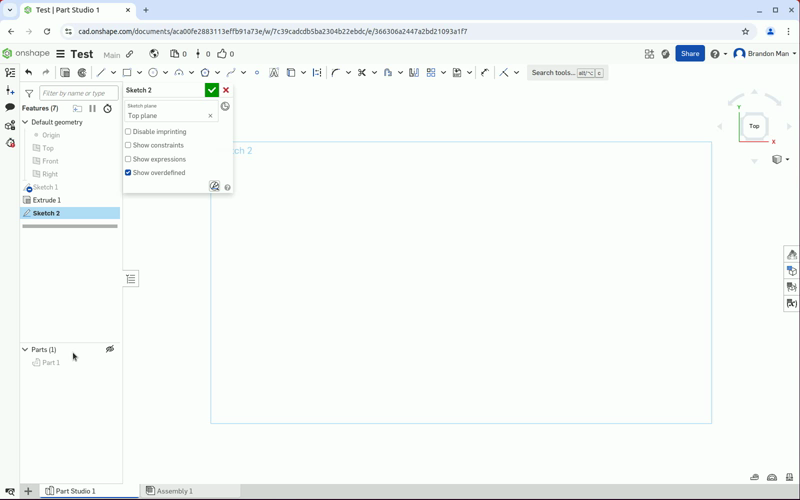
key(c)
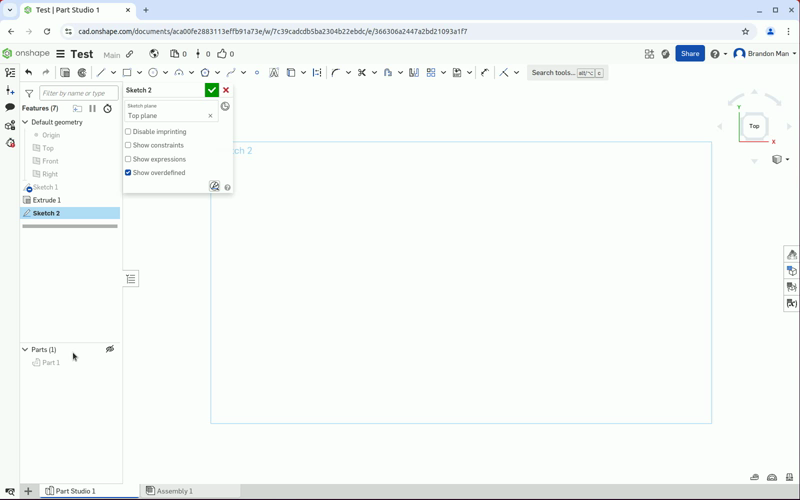
key_down(shift)
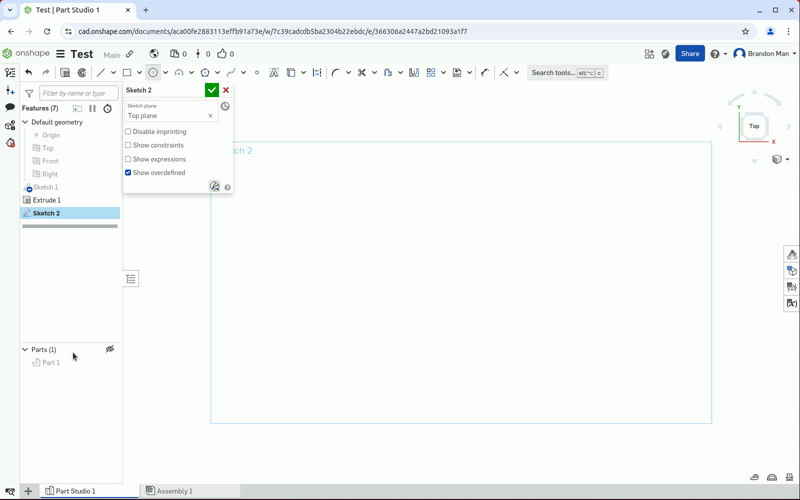
mouse_move(461, 282)
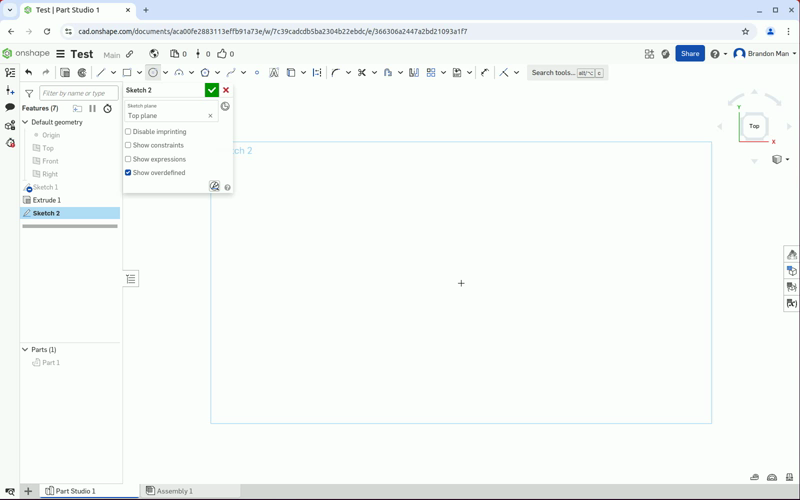
click(461, 282)
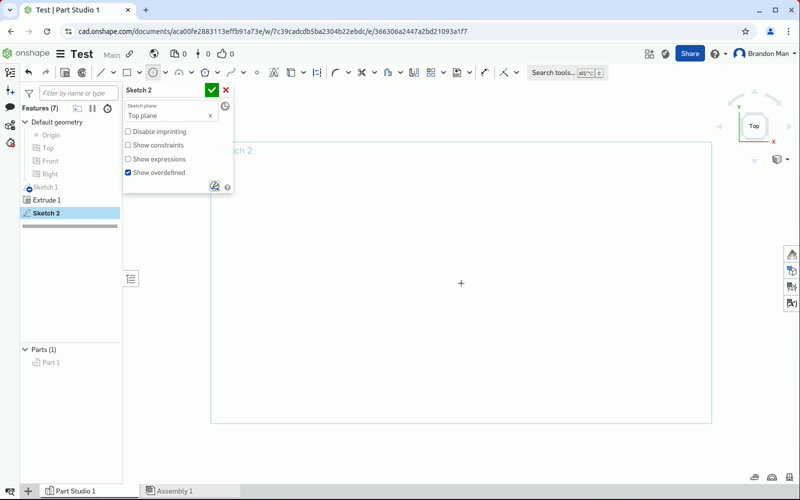
key_up(shift)
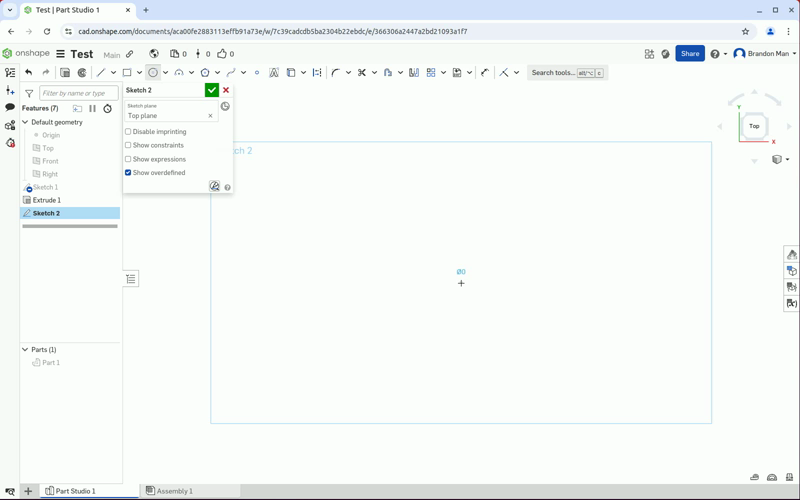
mouse_move(490, 282)
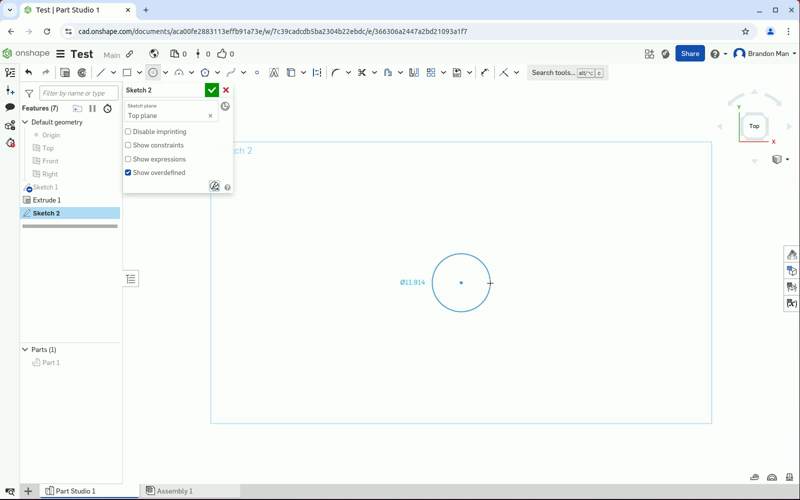
click(490, 282)
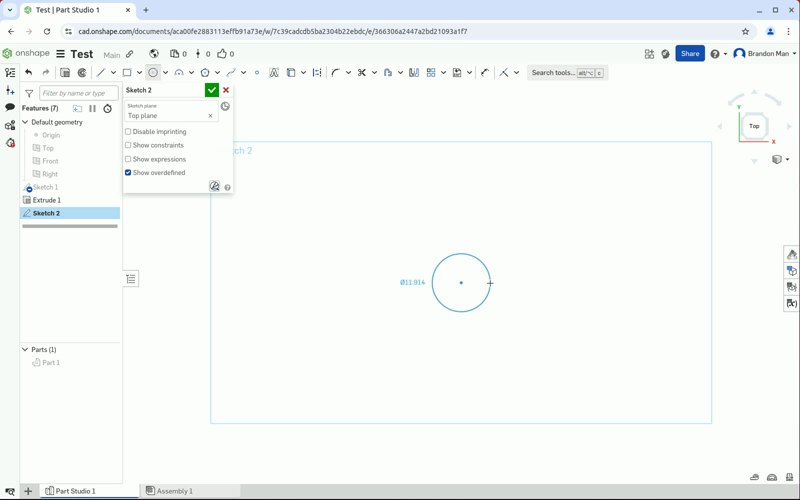
key(esc)
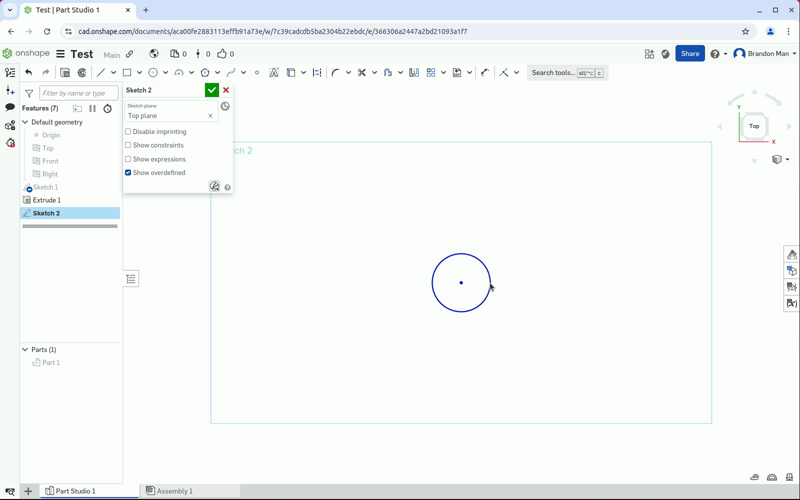
mouse_move(468, 271)
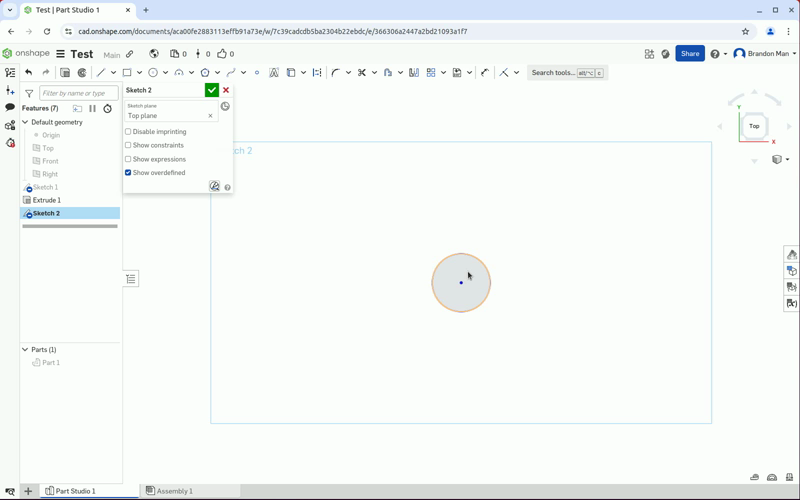
click(468, 271)
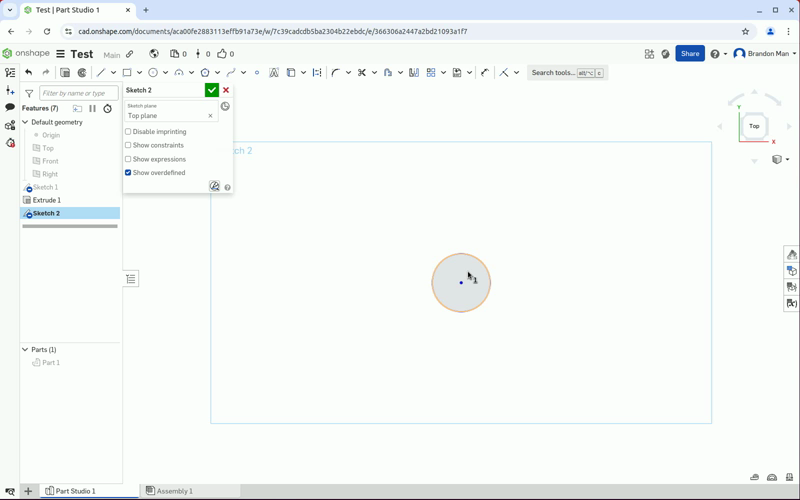
mouse_move(73, 352)
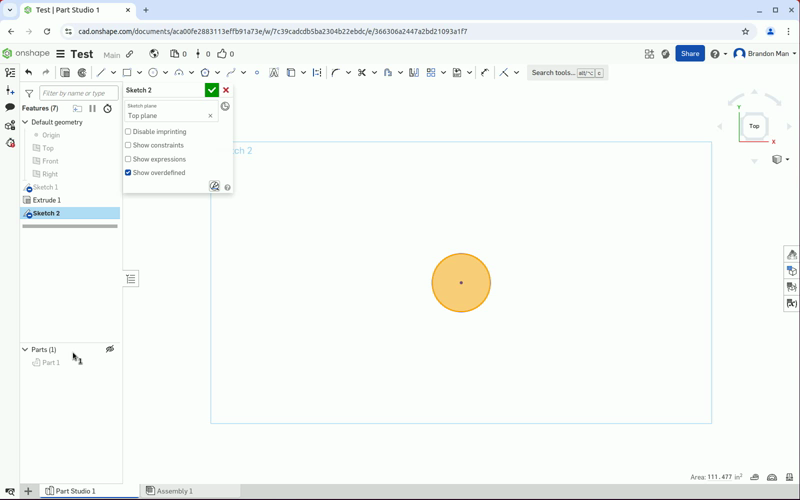
key(shift+y)
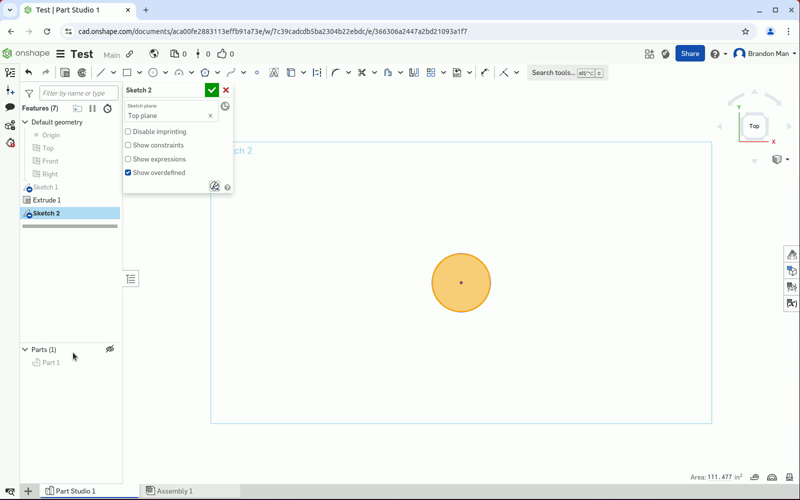
key(shift+e)
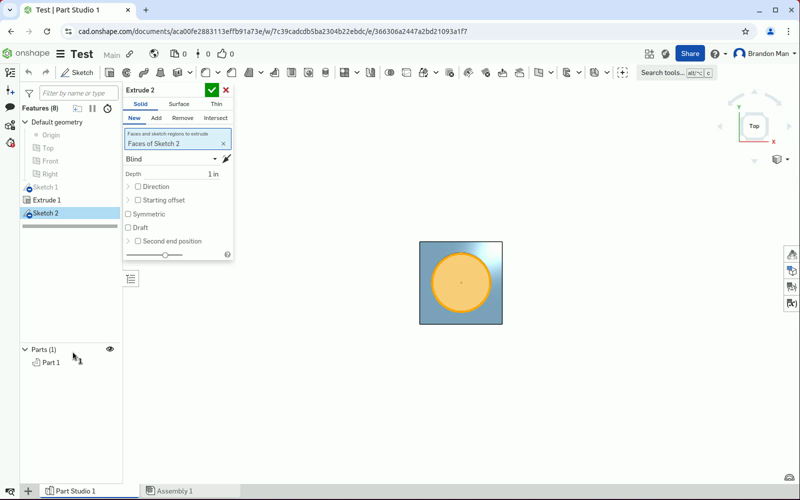
mouse_move(143, 106)
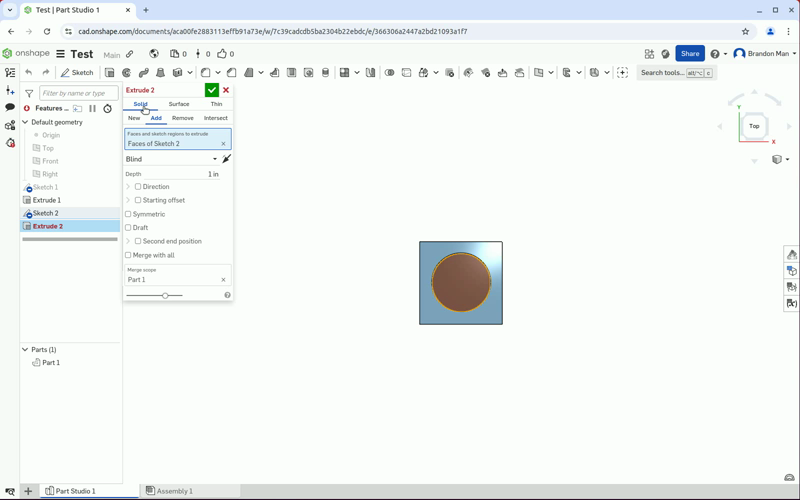
click(143, 106)
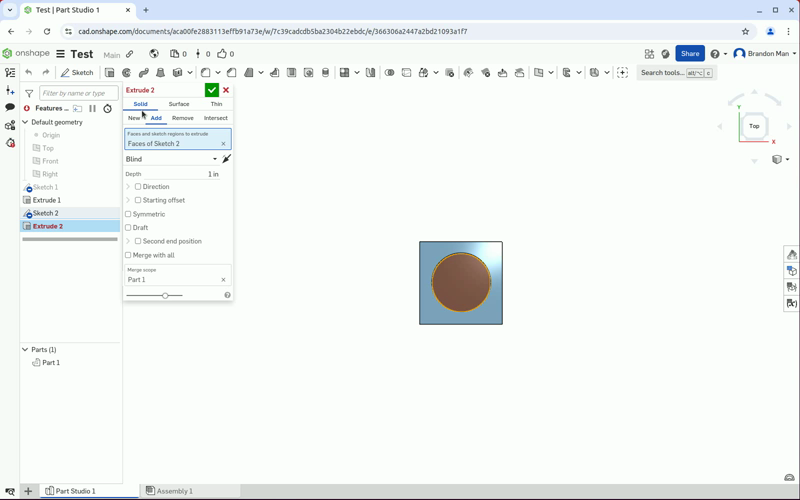
mouse_move(137, 120)
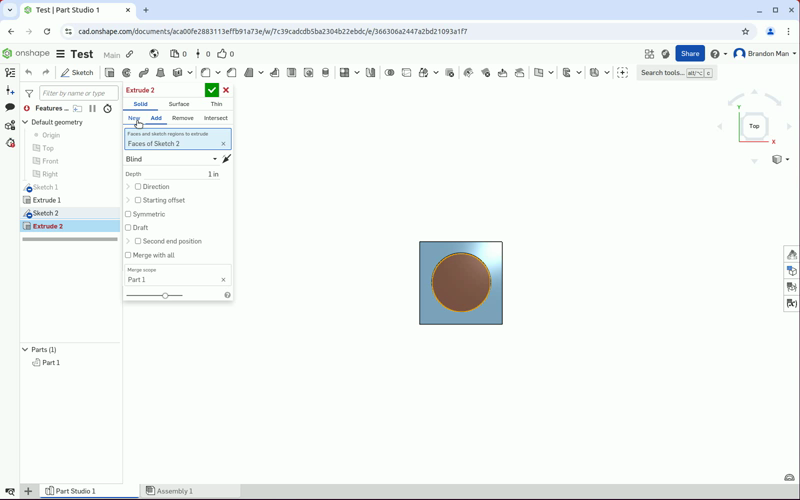
click(137, 120)
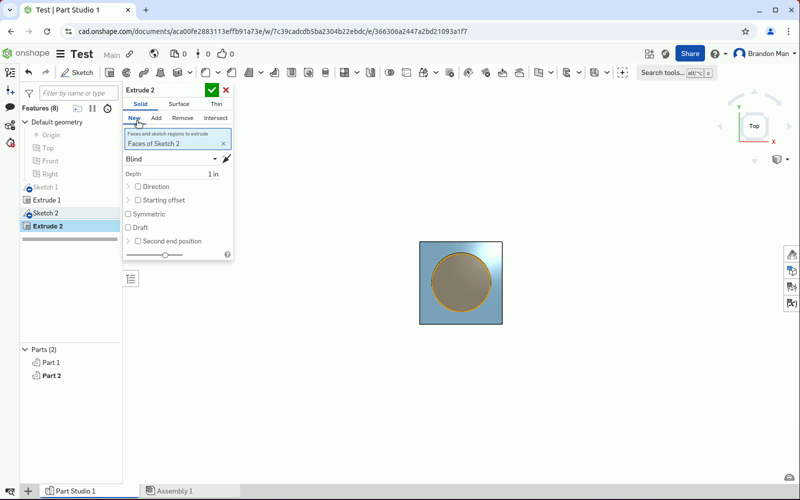
key(tab, 4)
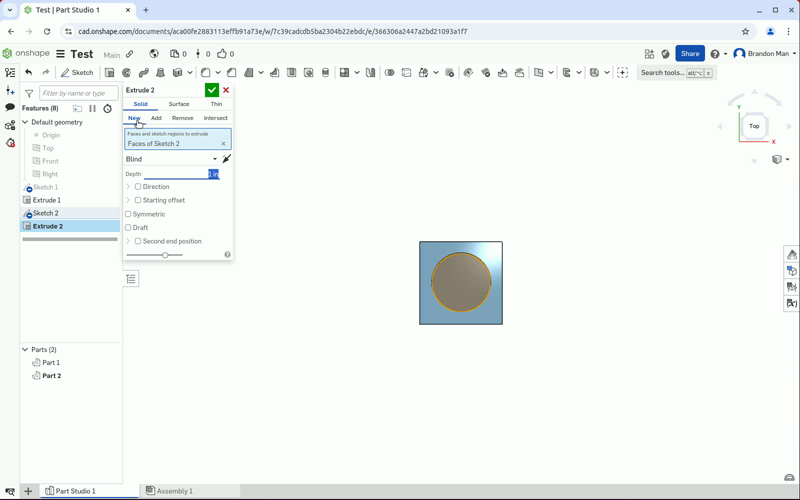
text(46.216)
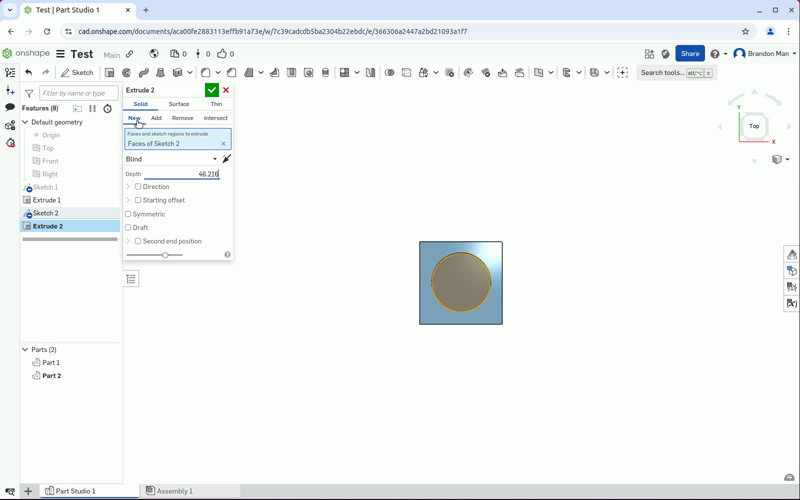
key(tab, 3)
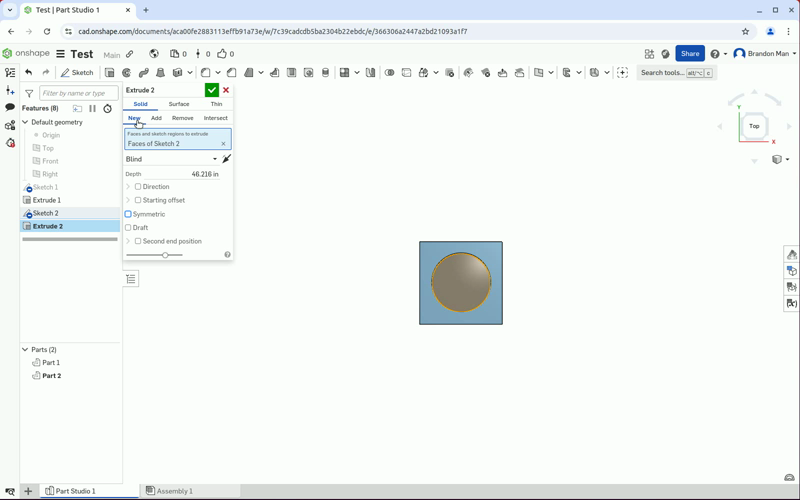
key(space)
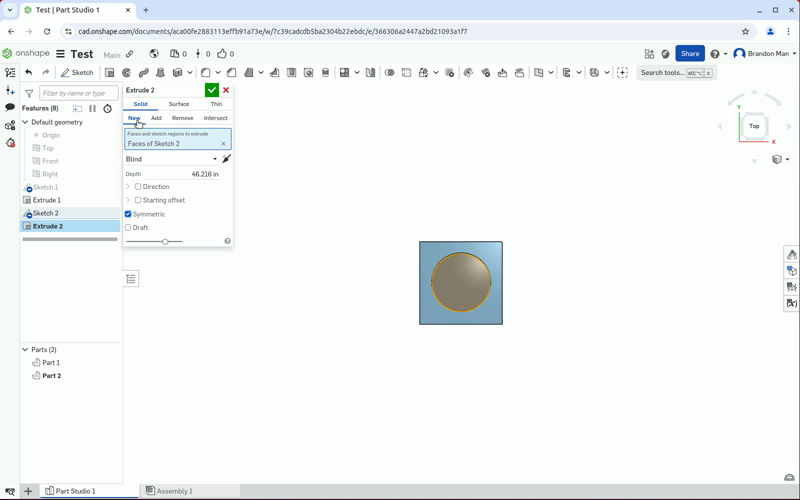
key(enter)
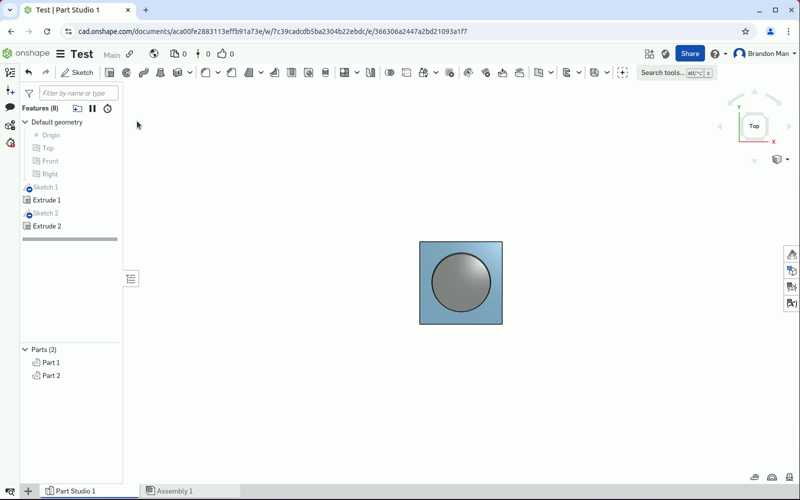
key(shift+h)
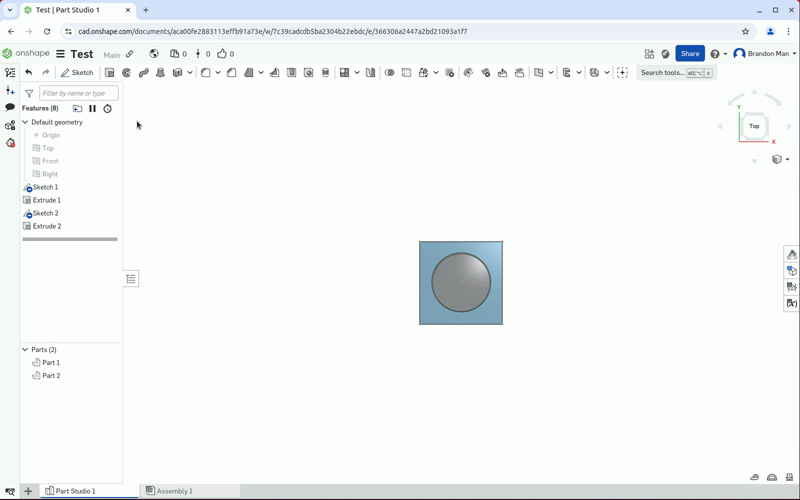
key(shift+h)
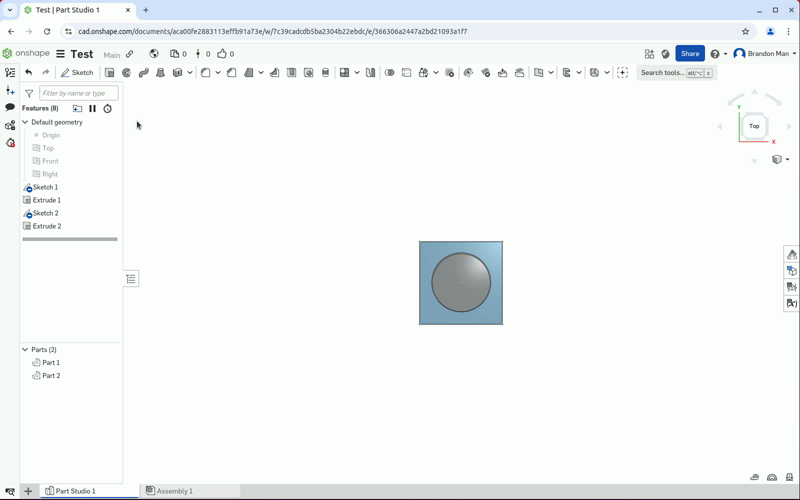
key(shift+7)
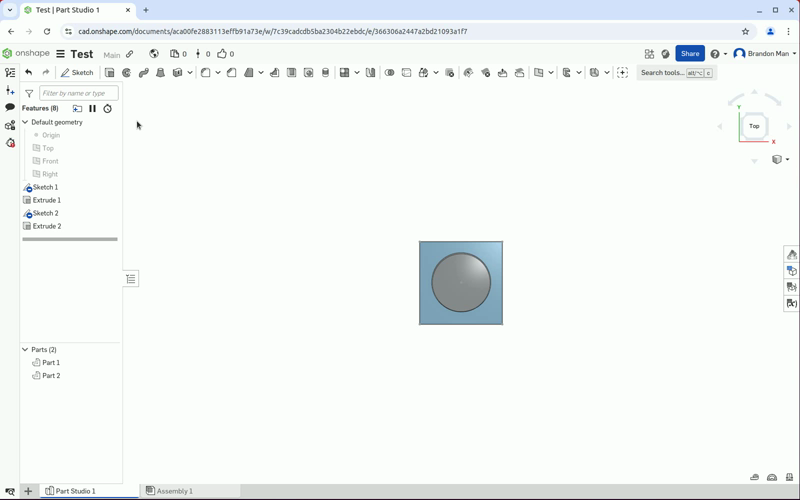
key(up, 3)
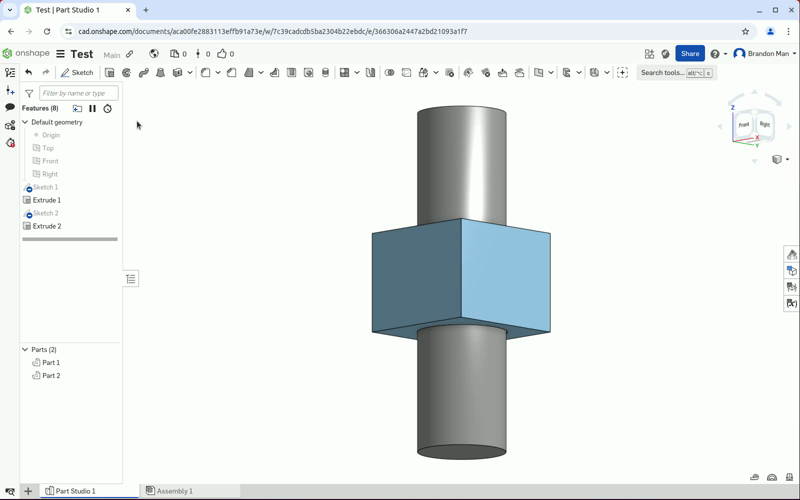
key(left, 3)
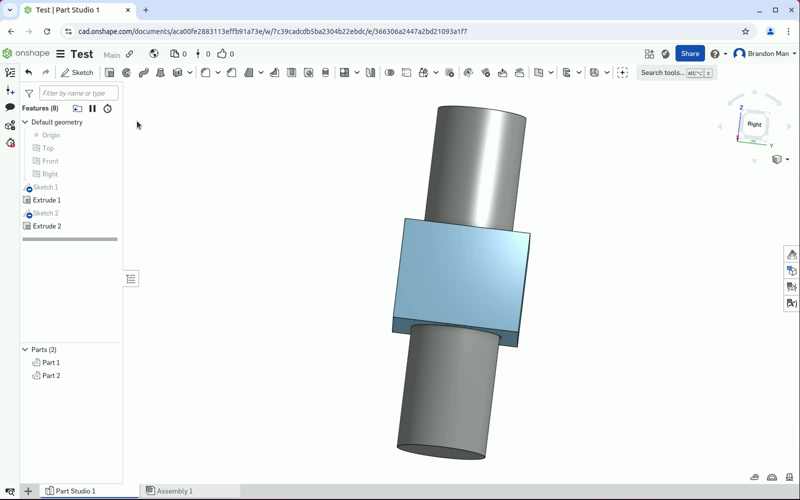
key(right, 3)
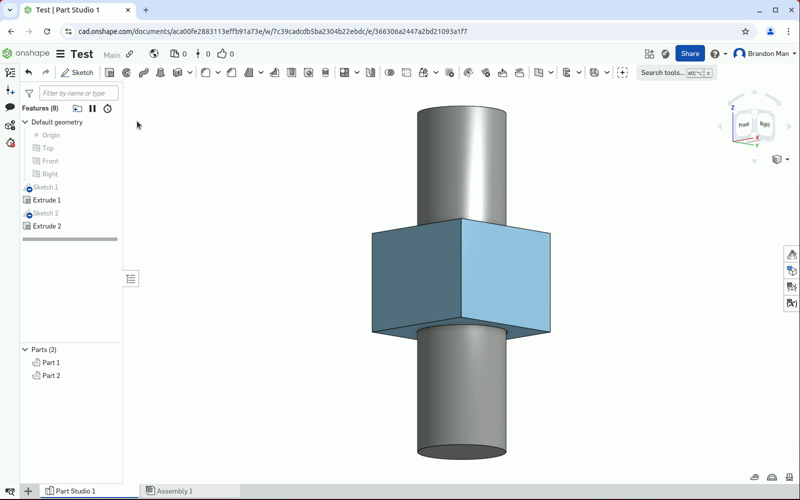
key(down, 3)
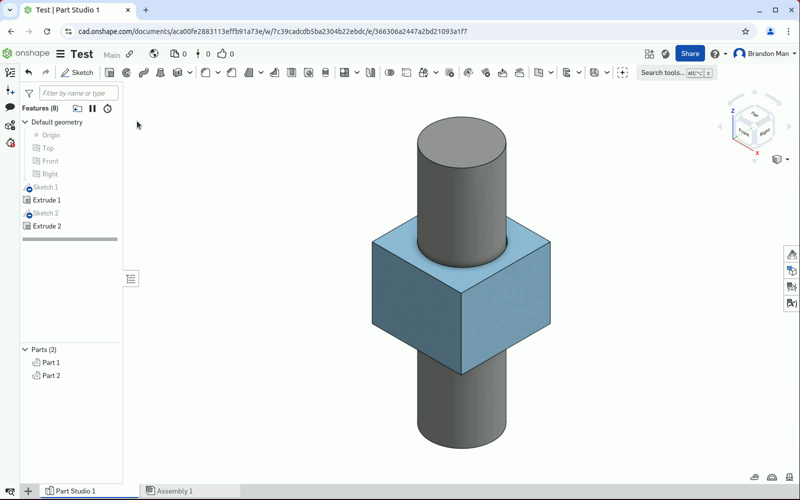
mouse_move(73, 189)
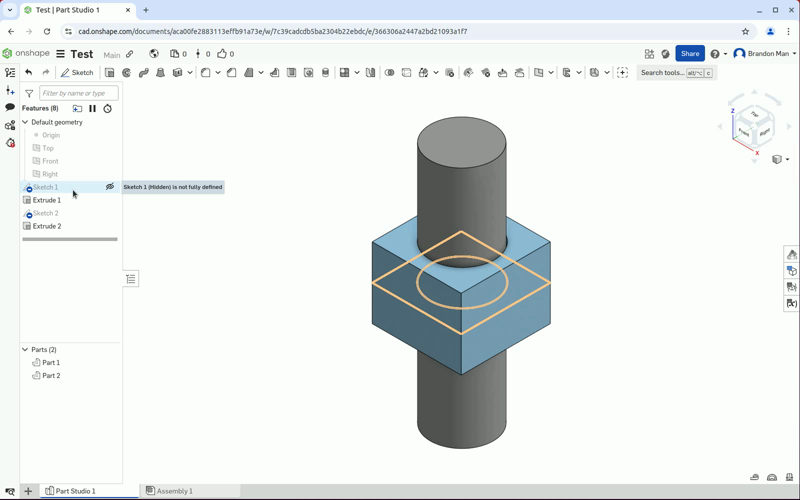
click(73, 189)